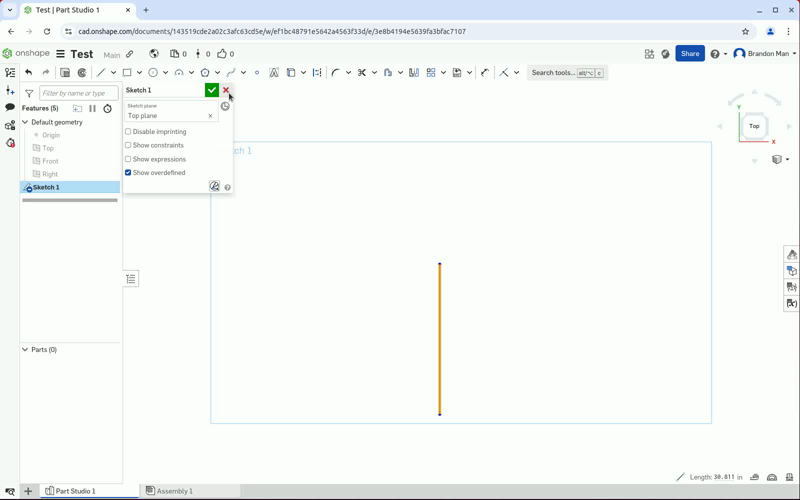
key(shift+h)
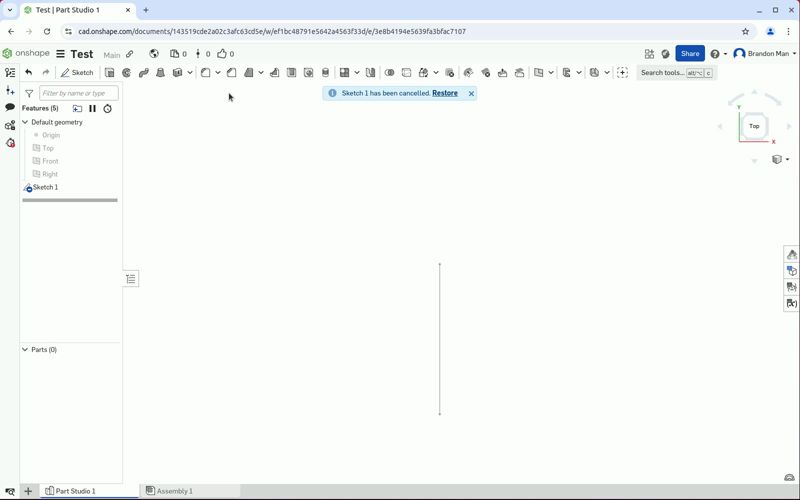
mouse_move(73, 352)
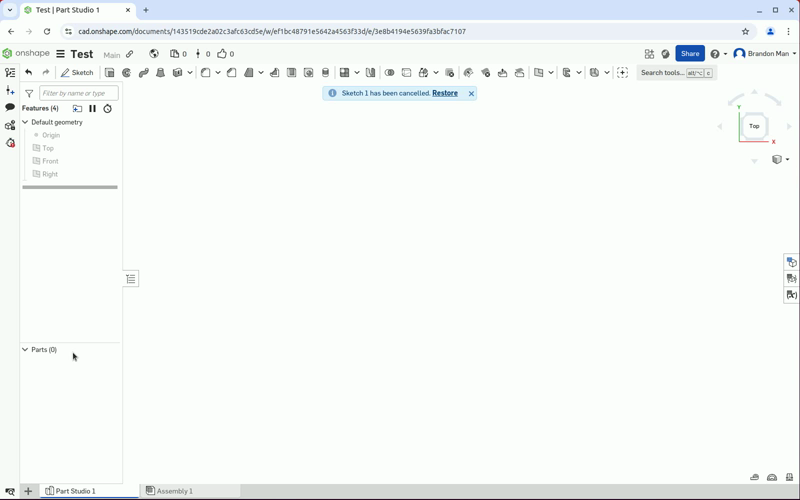
key(y)
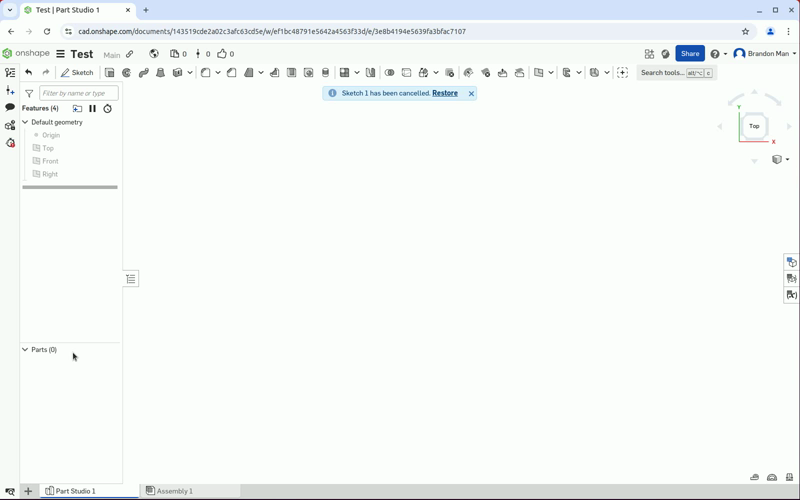
key(shift+p)
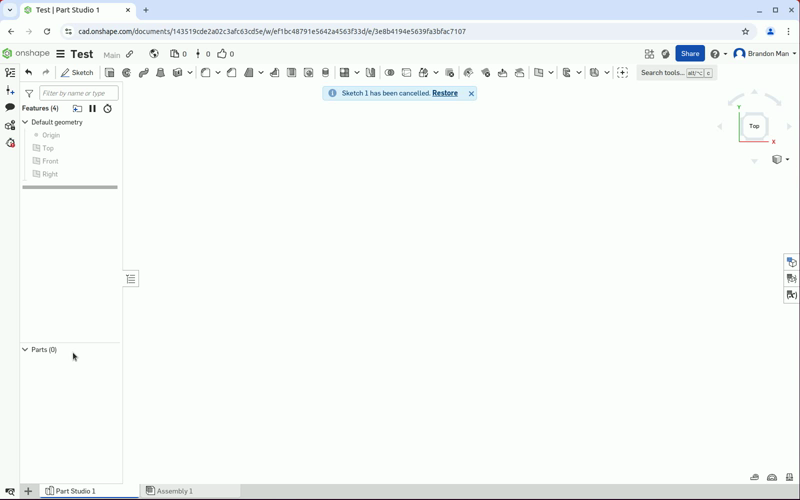
key(space)
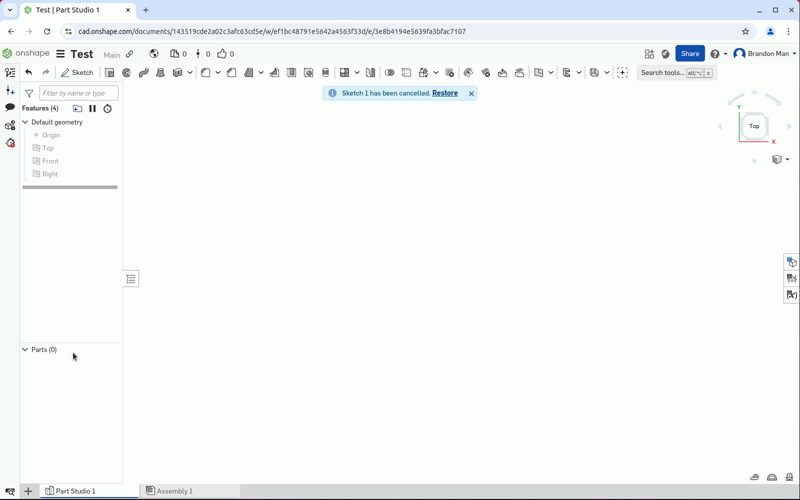
key_down(shift)
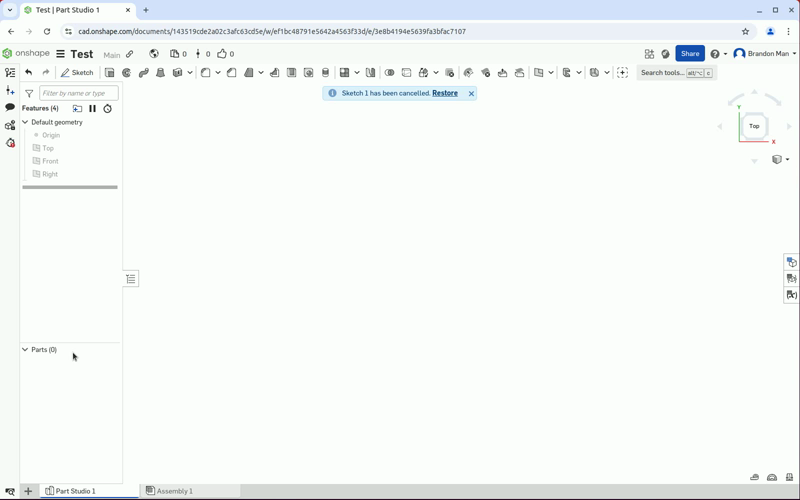
key(up)
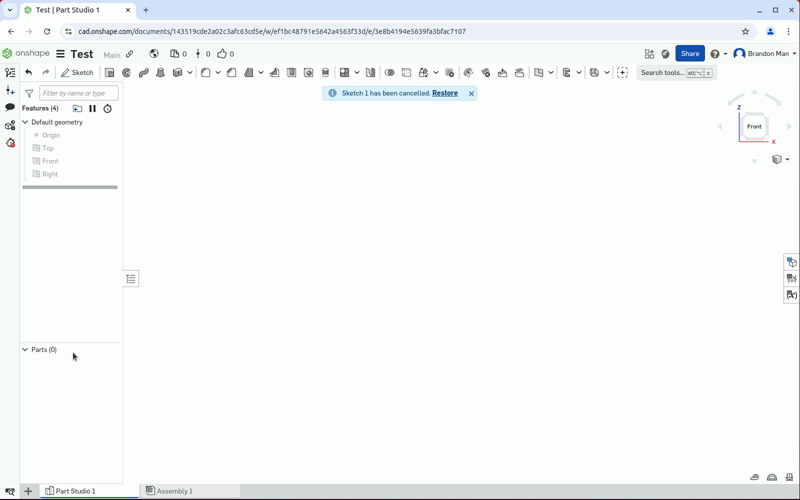
key_up(shift)
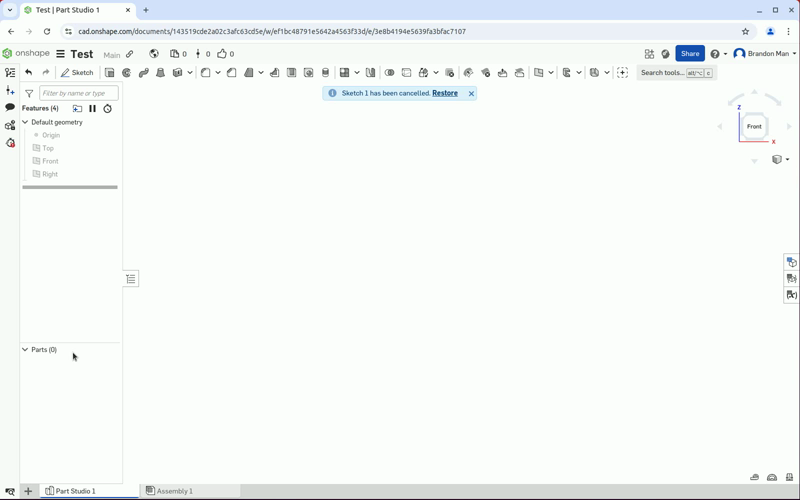
mouse_move(73, 352)
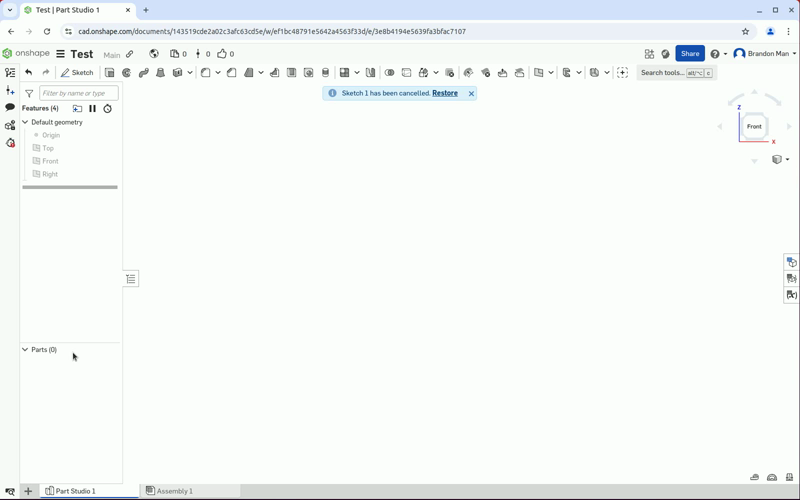
key(shift+y)
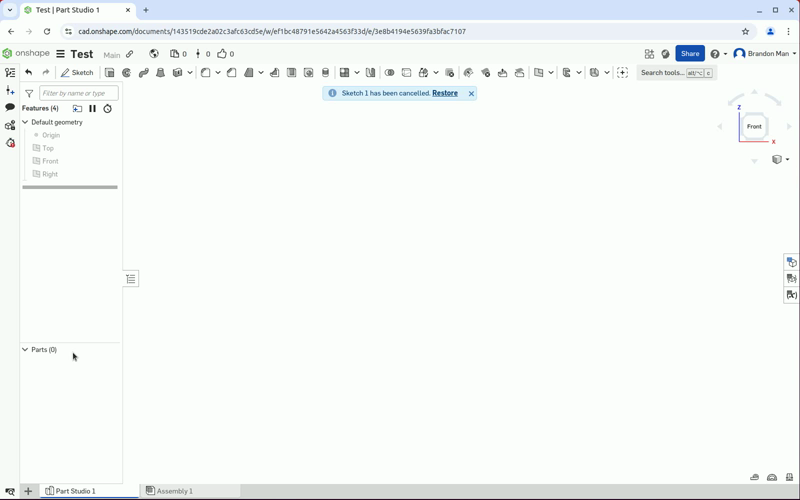
key(shift+s)
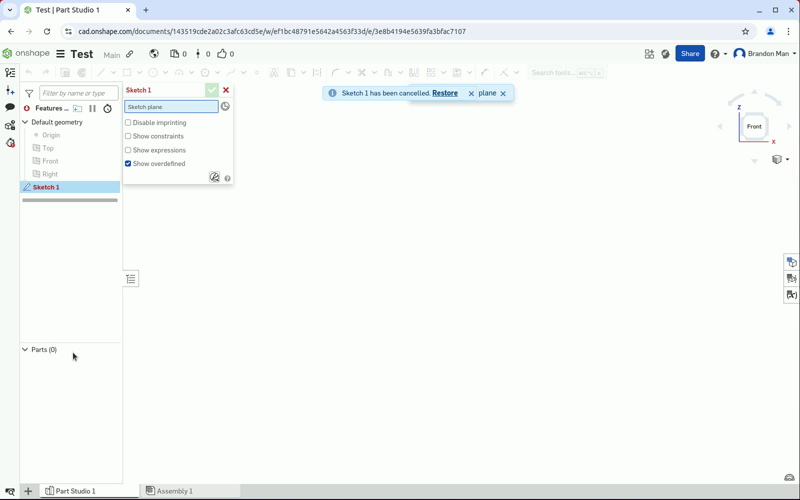
mouse_move(73, 163)
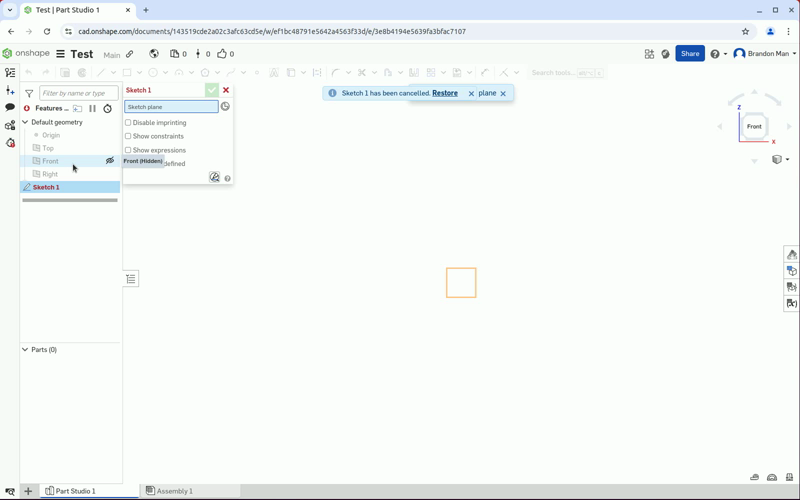
click(73, 163)
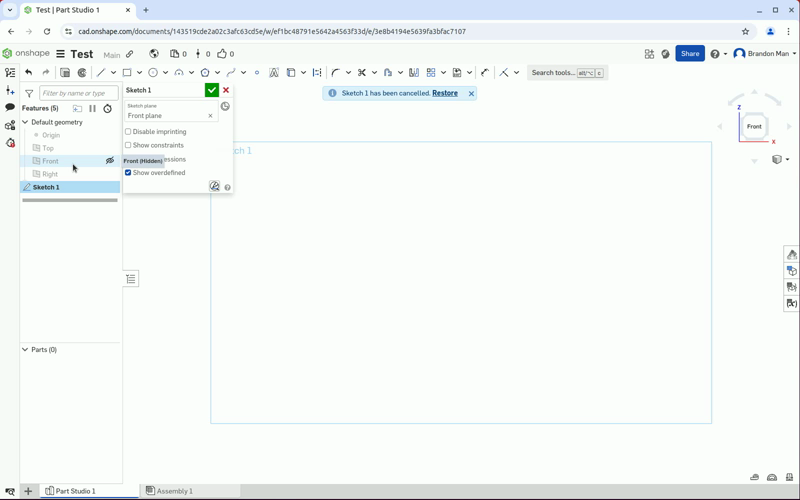
mouse_move(73, 352)
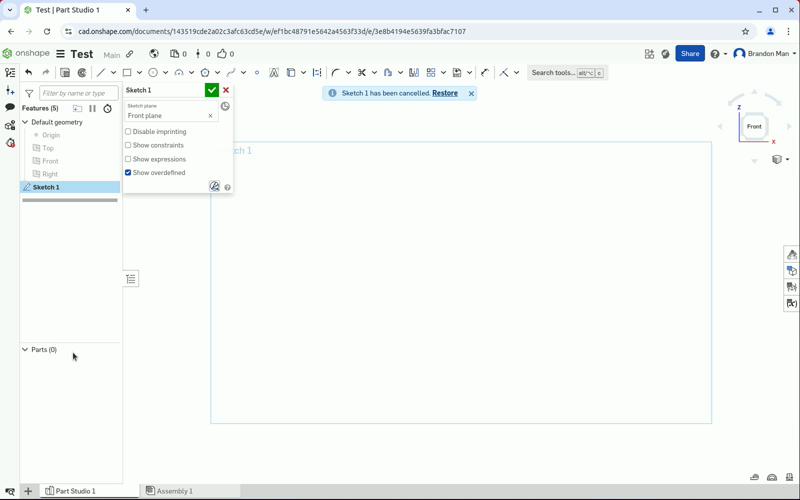
key(y)
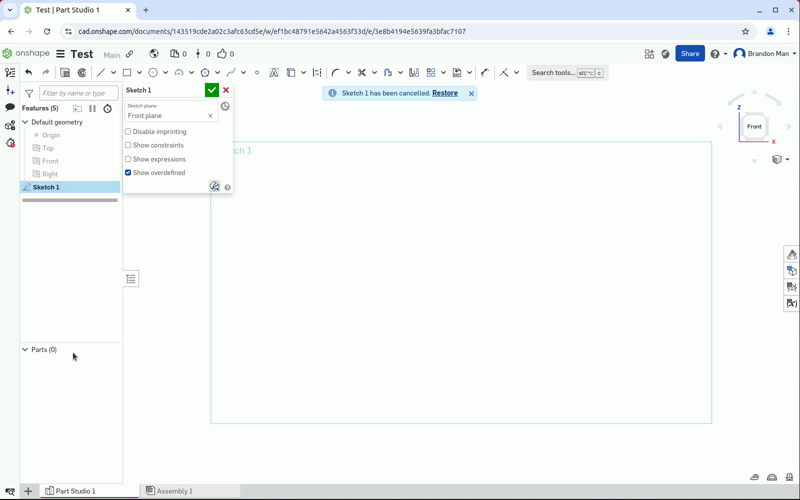
key(l)
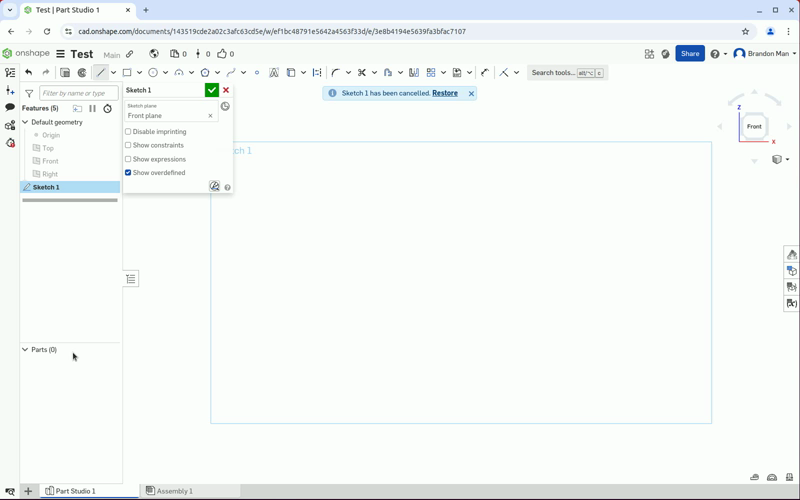
key_down(shift)
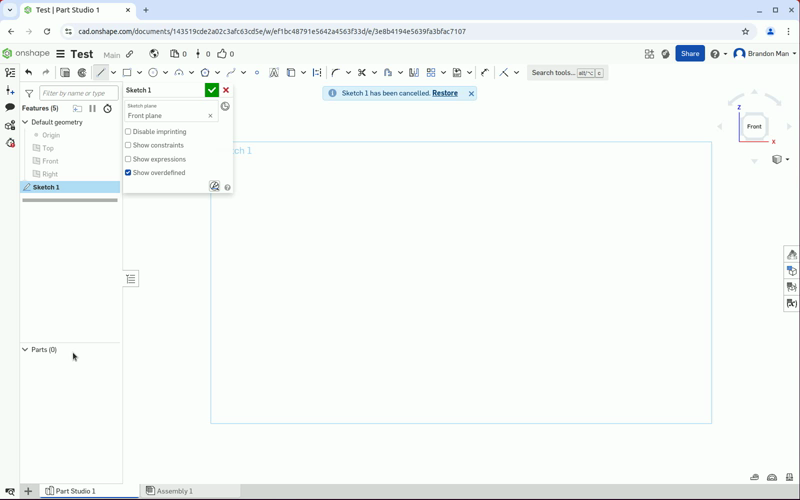
mouse_move(416, 282)
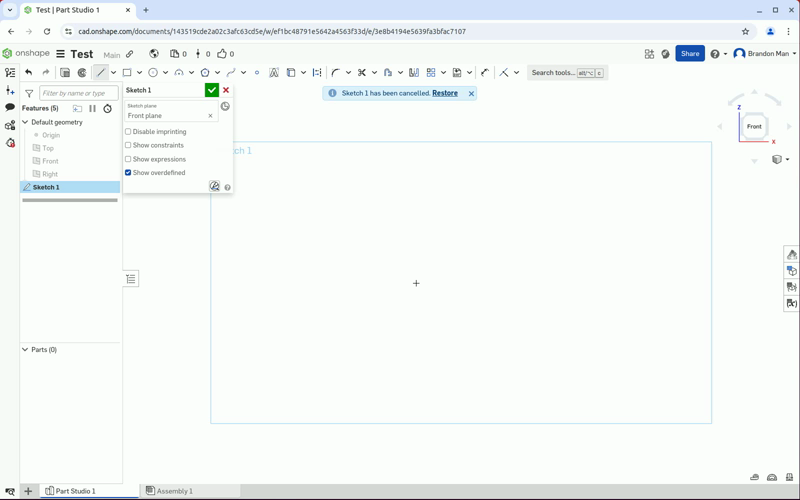
click(416, 282)
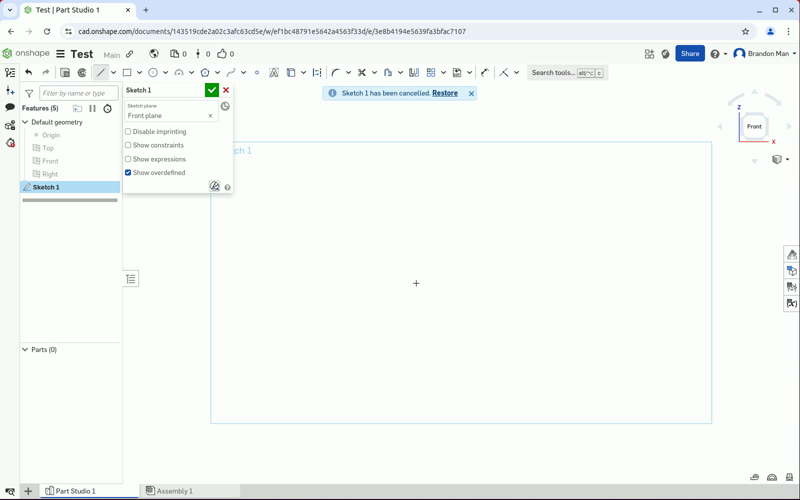
key_up(shift)
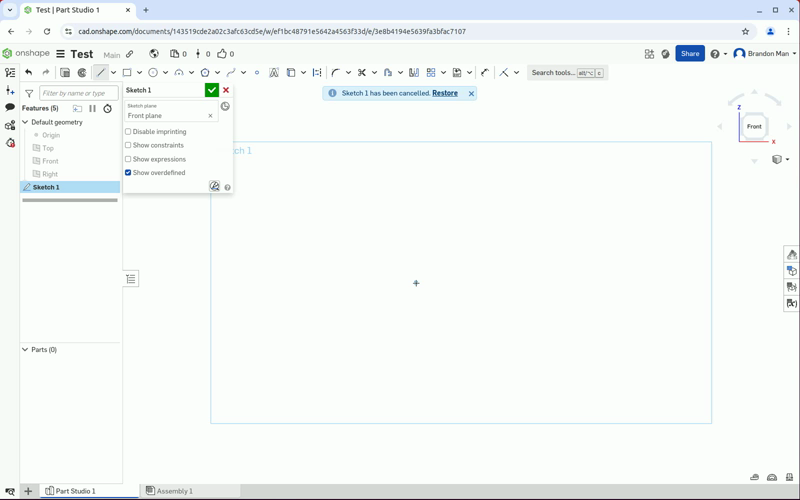
key_down(shift)
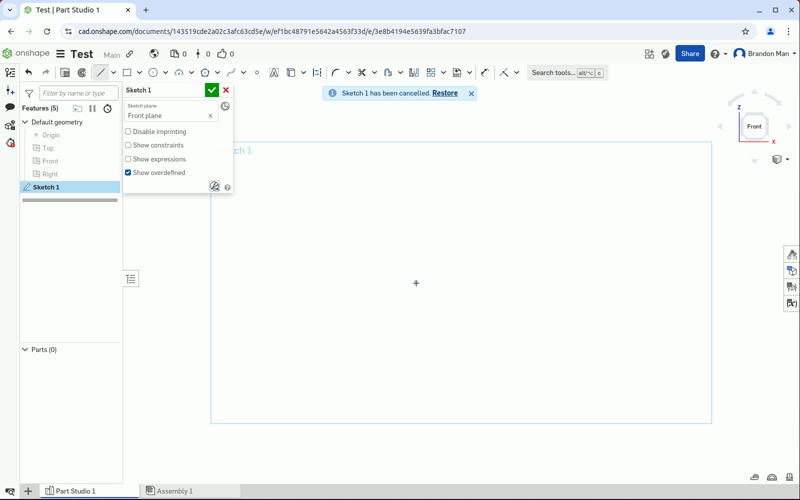
mouse_move(446, 282)
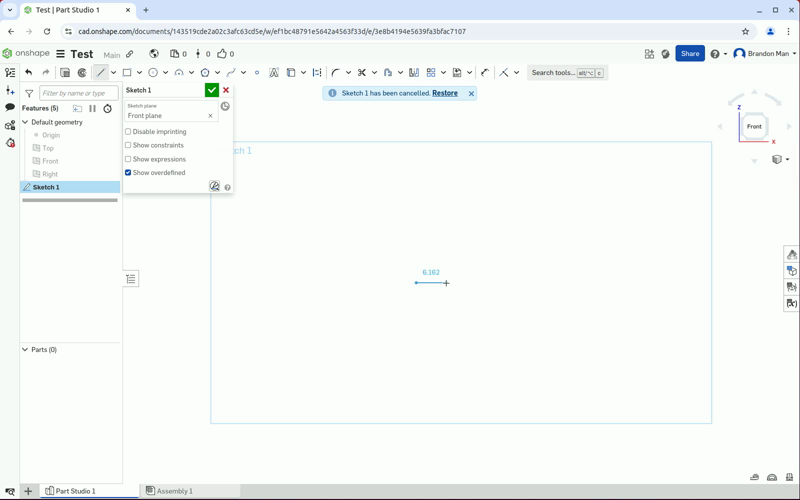
mouse_move(461, 282)
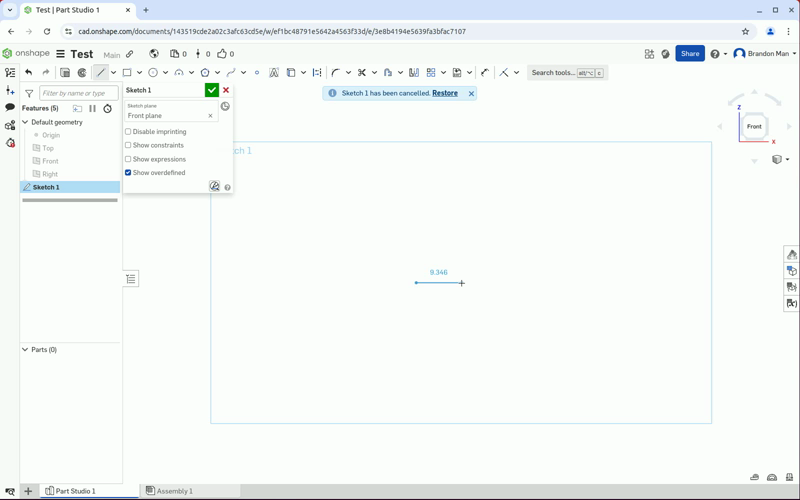
click(461, 282)
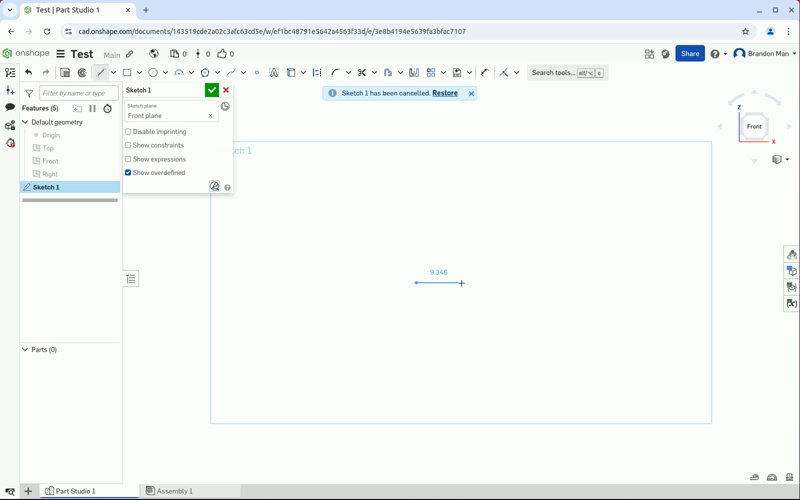
key_up(shift)
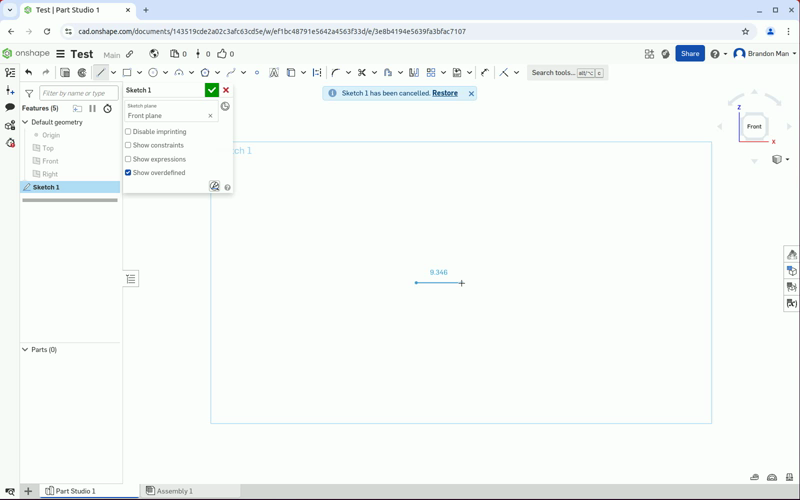
key_down(shift)
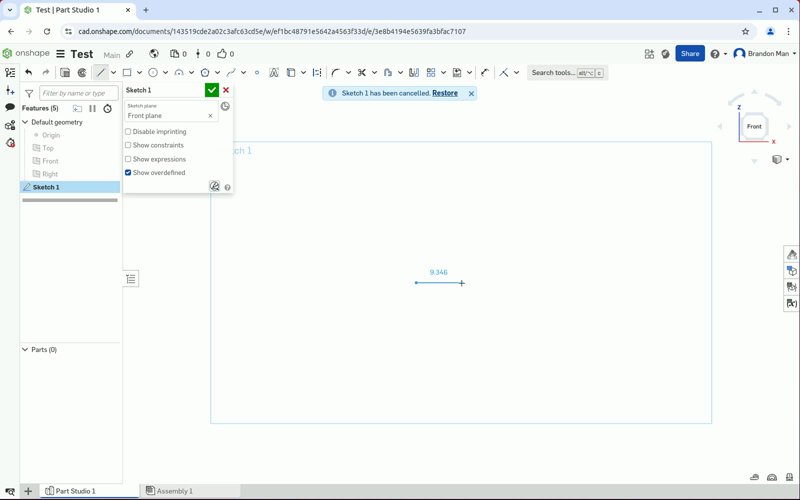
mouse_move(491, 282)
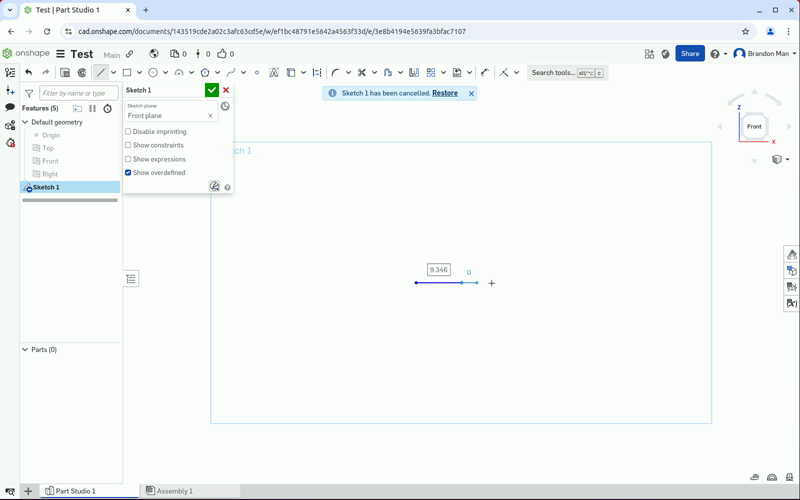
mouse_move(461, 260)
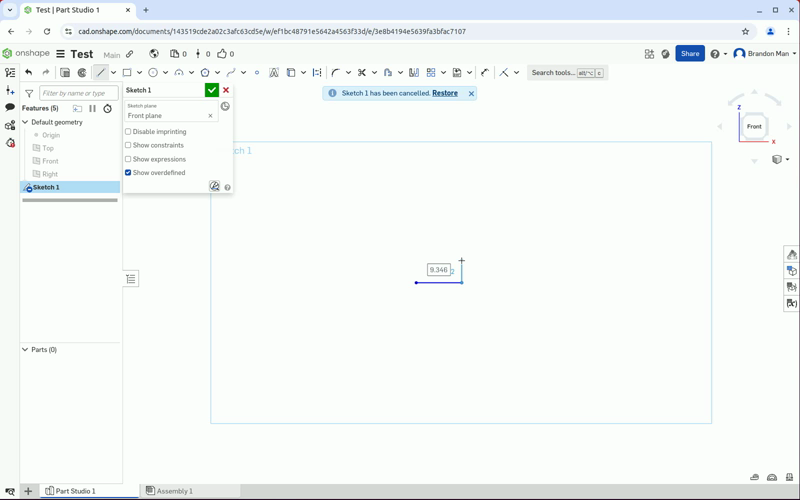
click(461, 260)
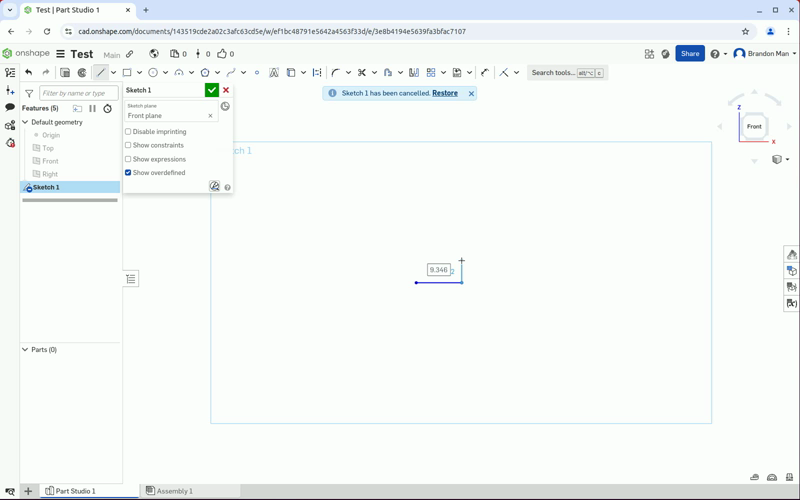
key_up(shift)
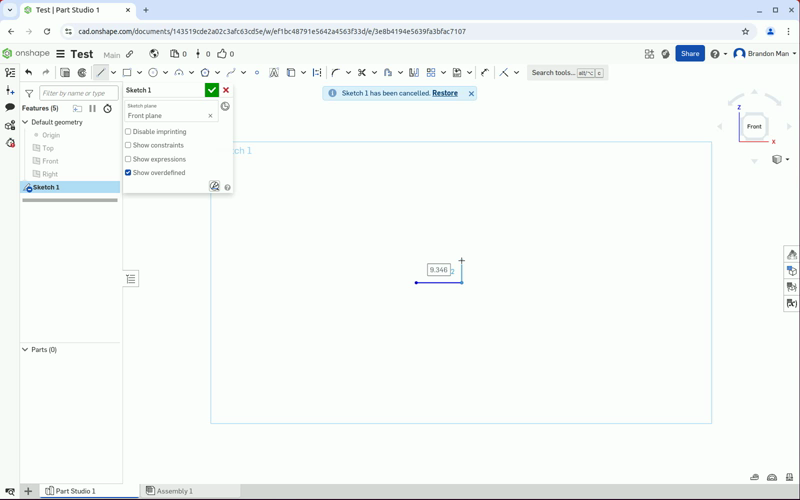
key_down(shift)
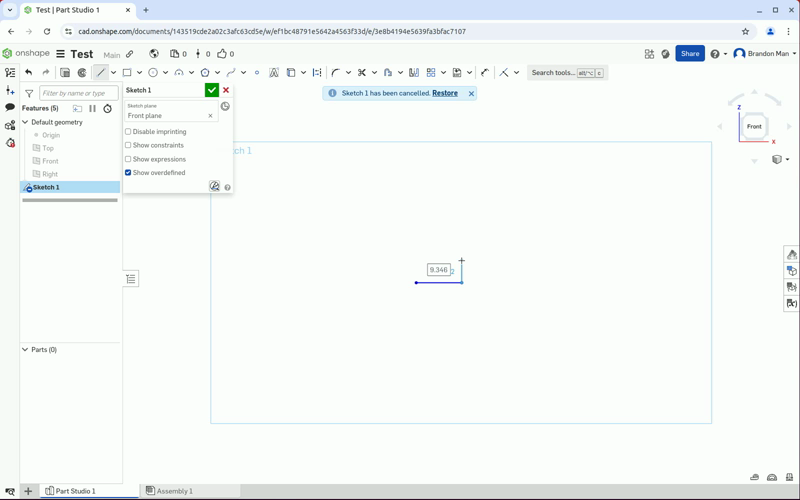
mouse_move(491, 260)
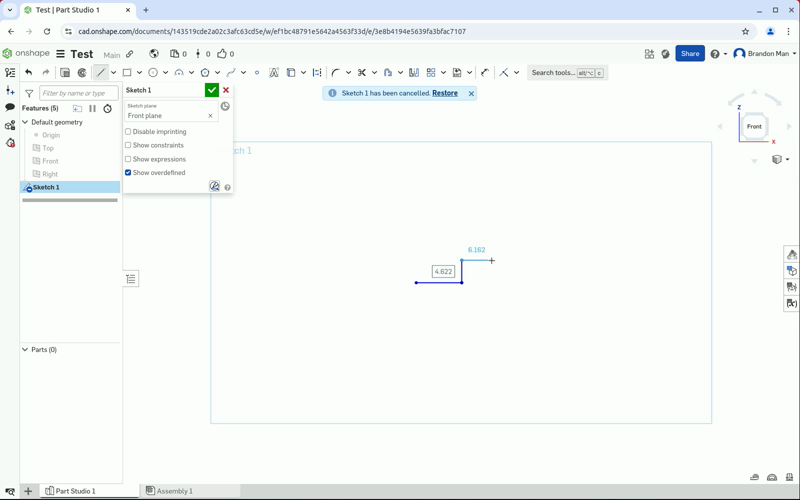
mouse_move(505, 260)
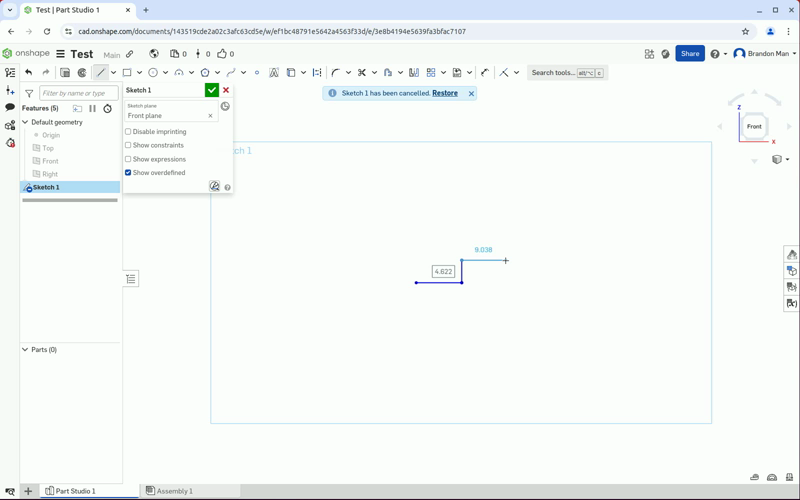
click(505, 260)
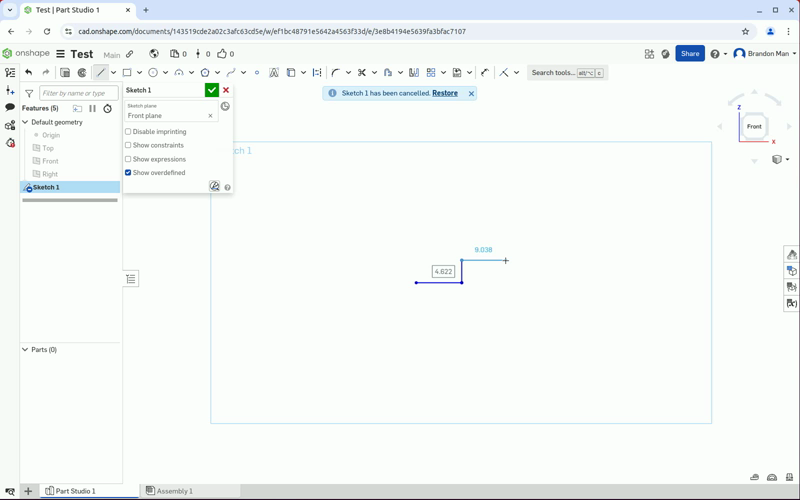
key_up(shift)
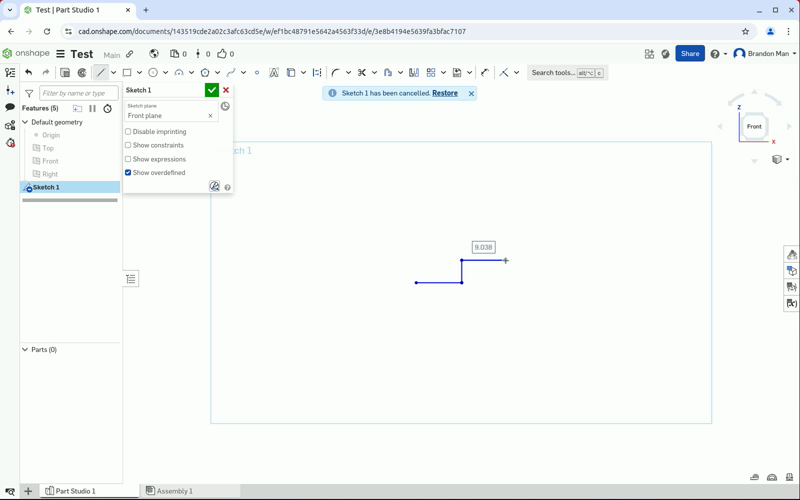
key_down(shift)
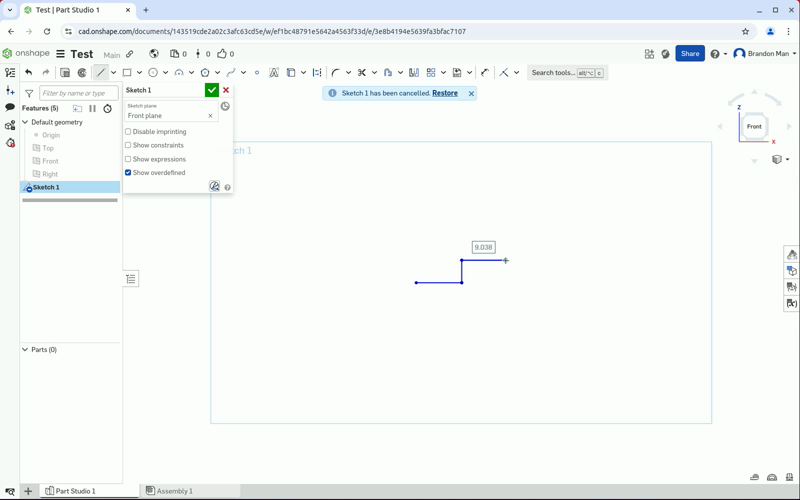
mouse_move(535, 260)
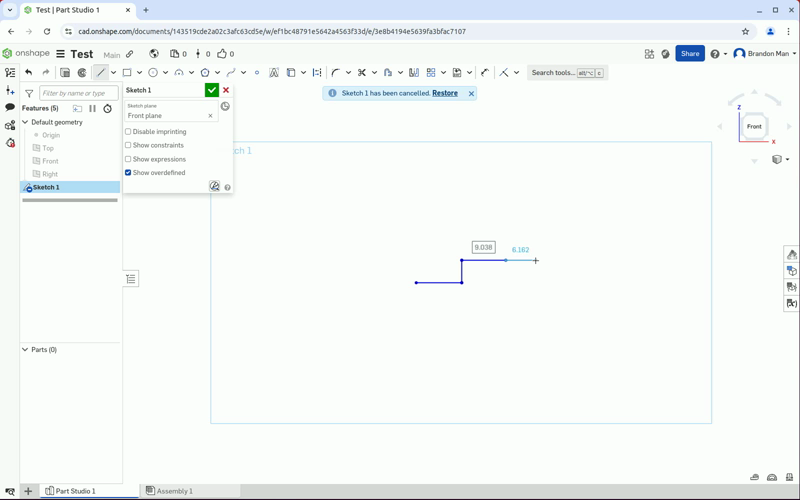
mouse_move(505, 282)
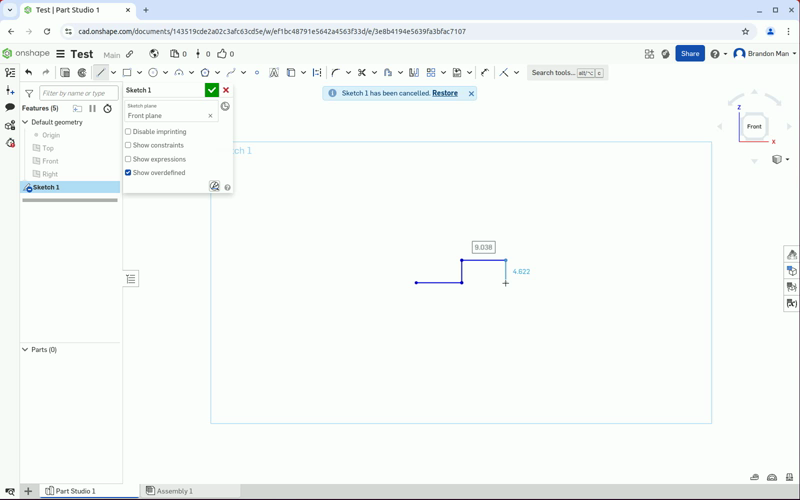
click(505, 282)
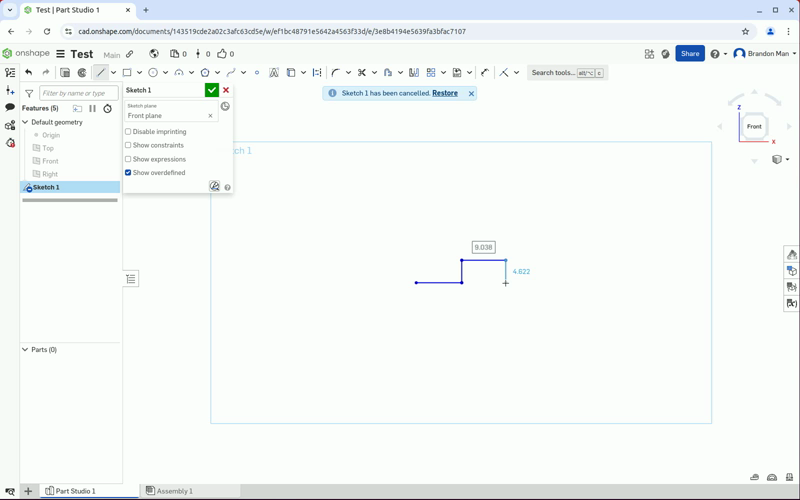
key_up(shift)
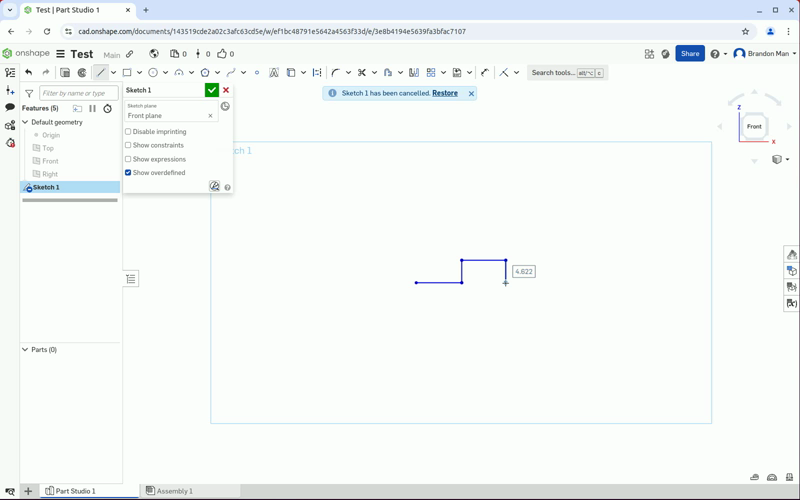
key_down(shift)
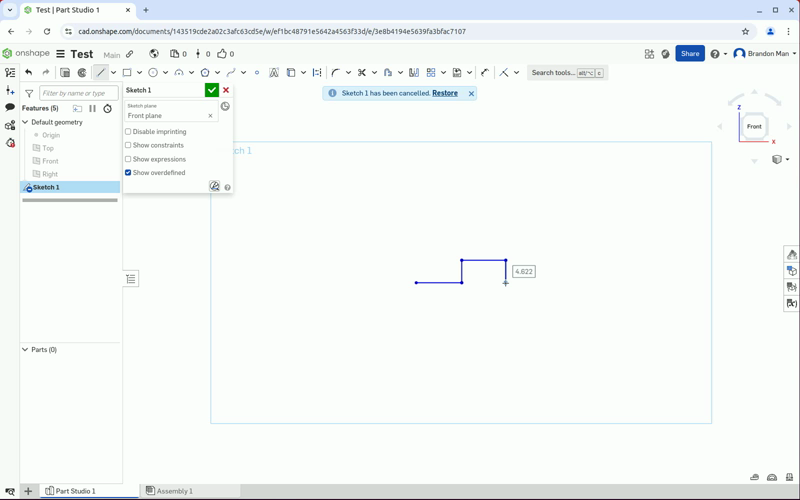
mouse_move(535, 282)
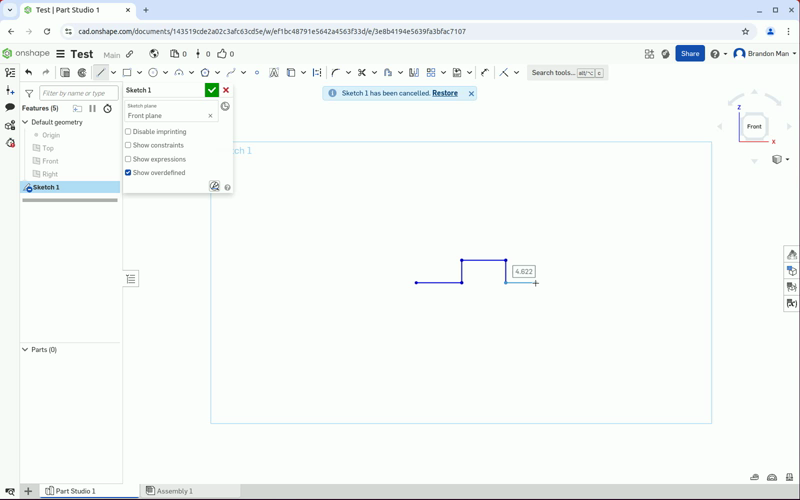
mouse_move(550, 282)
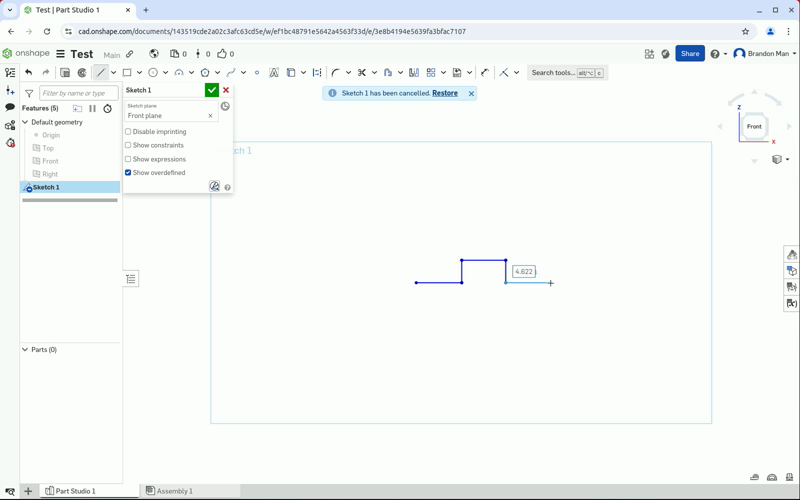
click(550, 282)
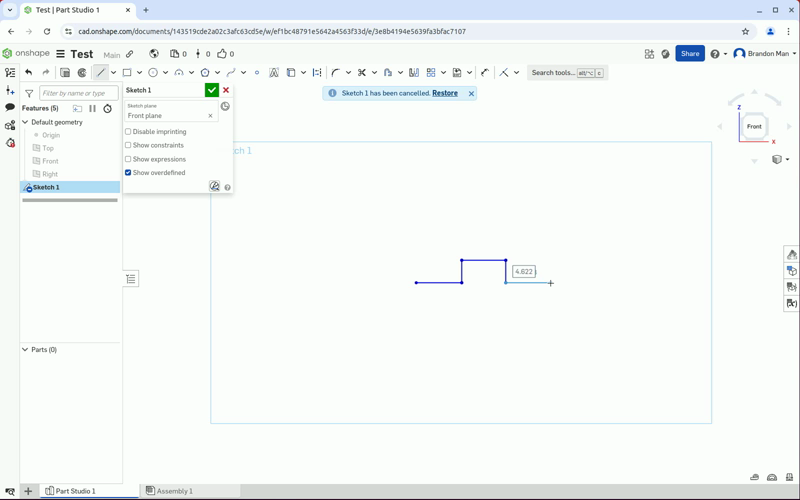
key_up(shift)
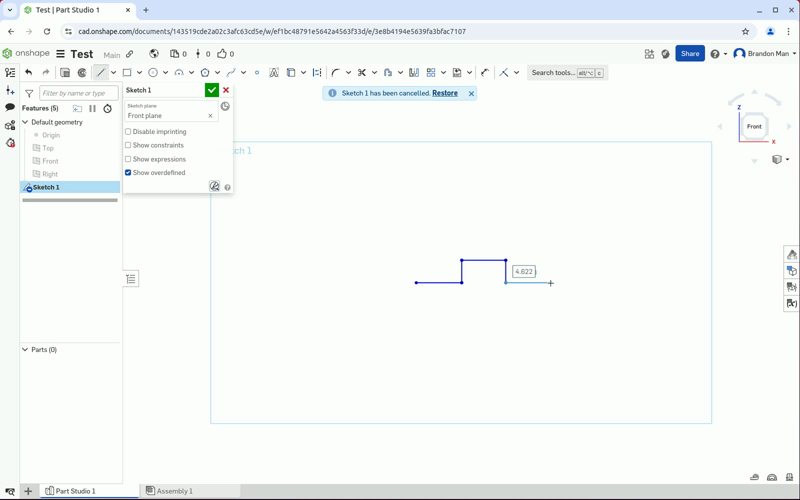
key_down(shift)
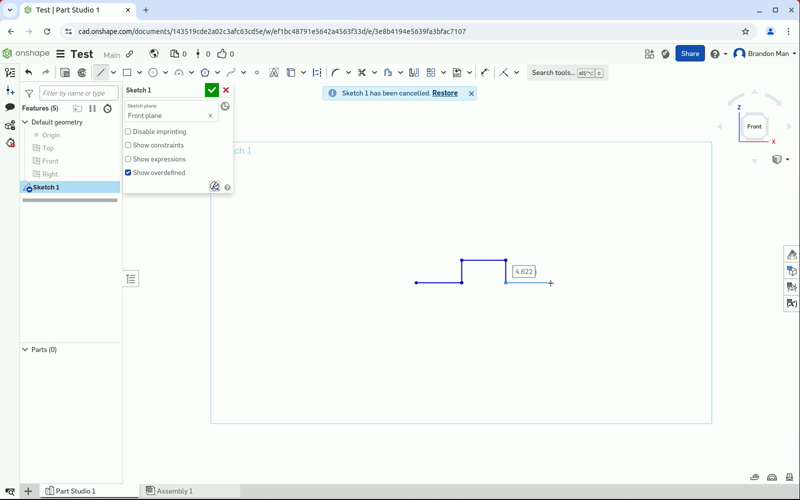
mouse_move(550, 170)
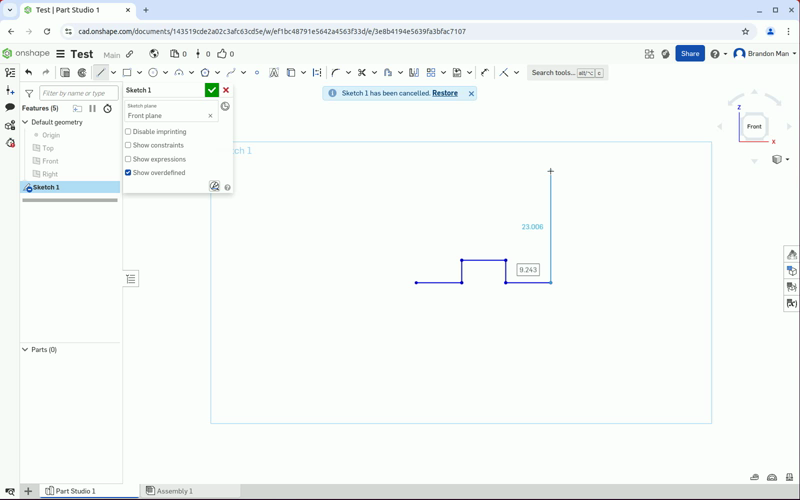
click(550, 170)
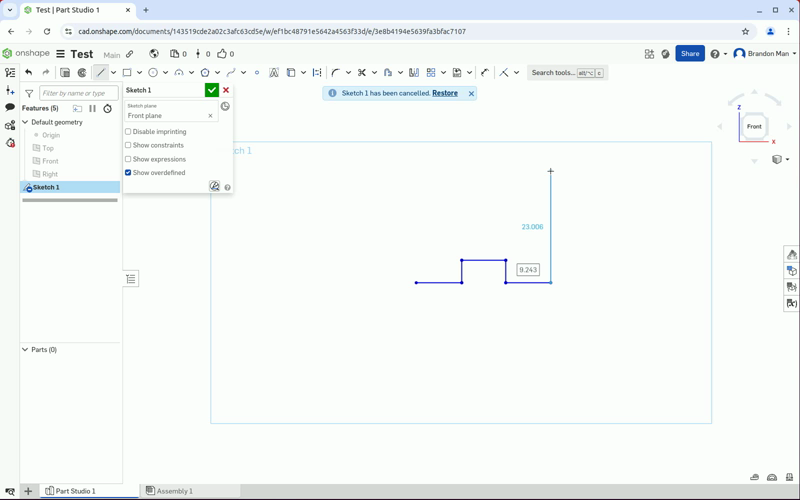
key_up(shift)
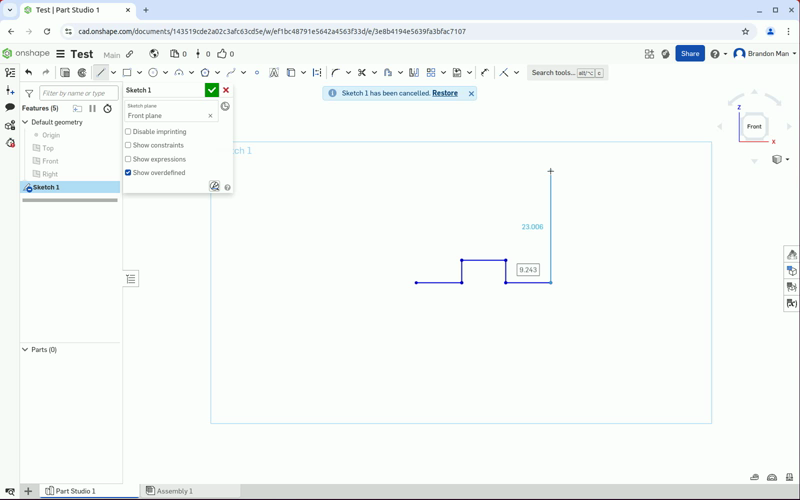
key_down(shift)
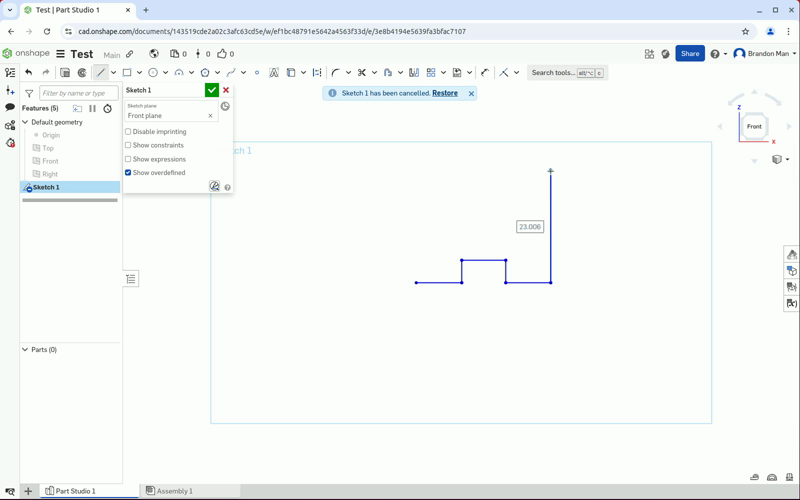
mouse_move(416, 170)
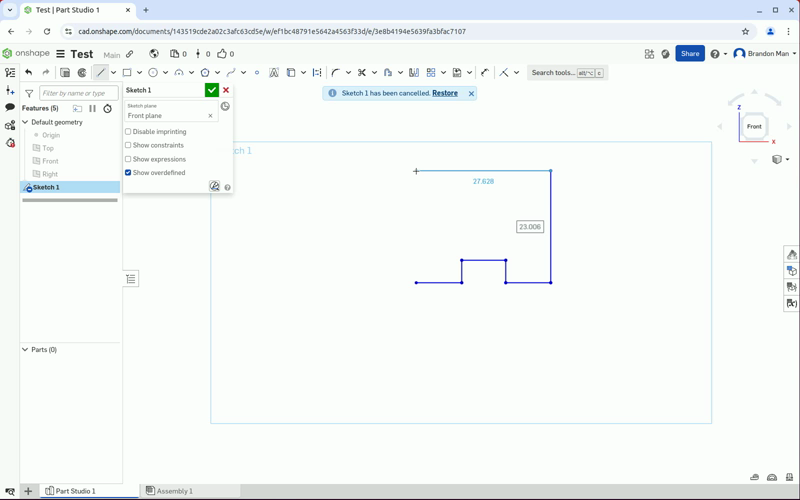
click(416, 170)
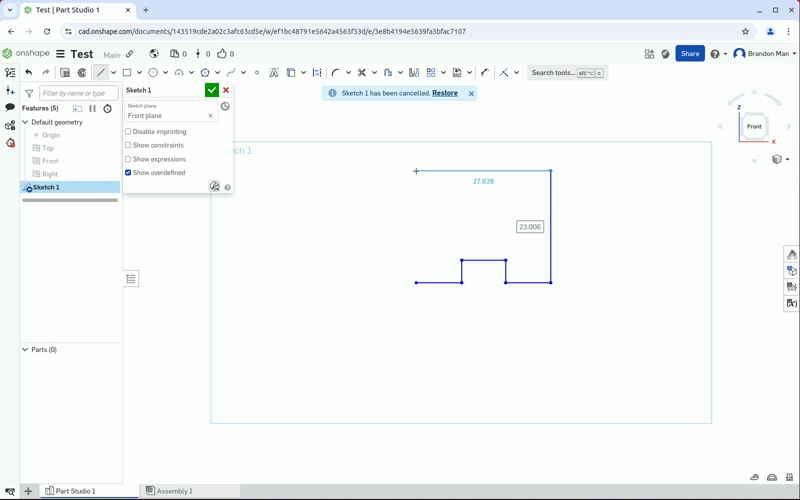
key_up(shift)
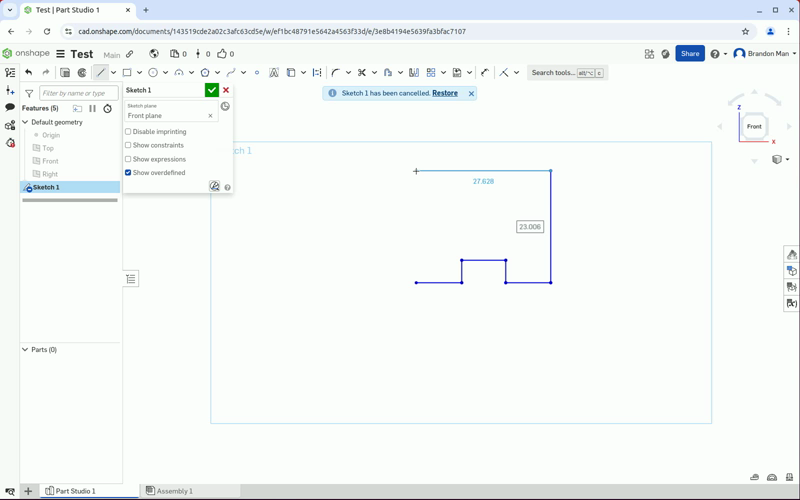
key_down(shift)
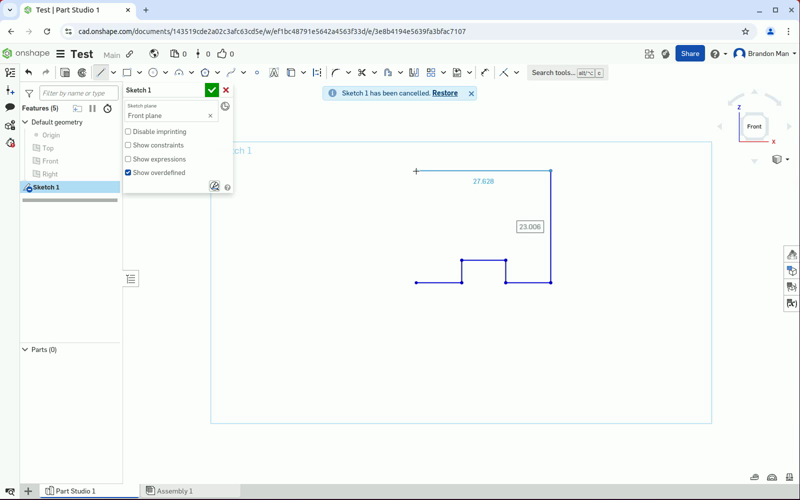
mouse_move(416, 282)
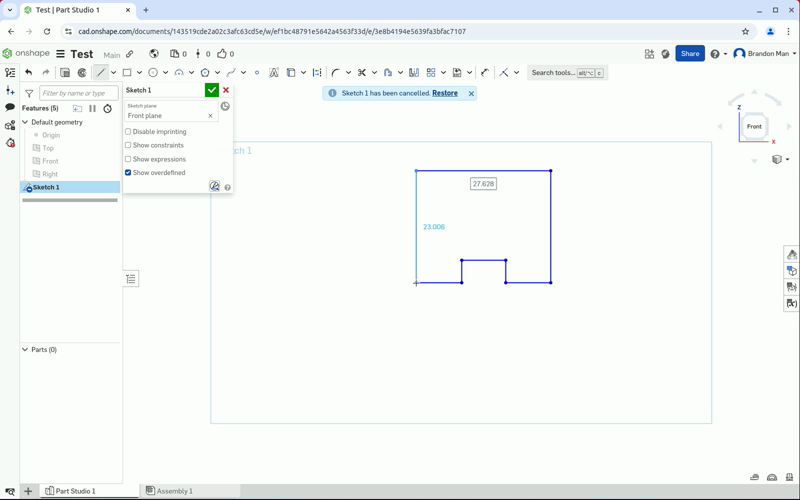
key_up(shift)
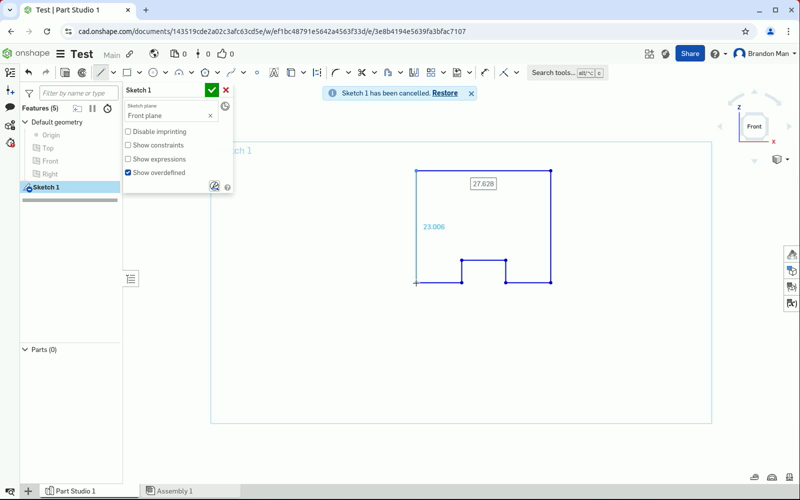
click(416, 282)
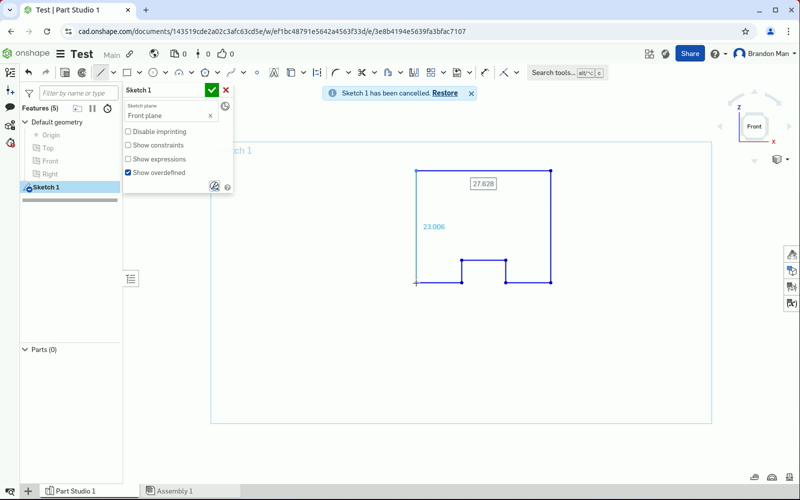
key(esc)
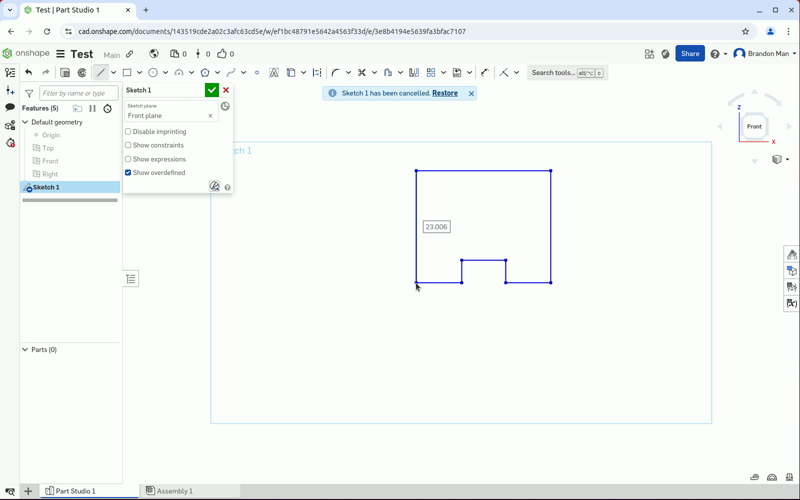
mouse_move(526, 217)
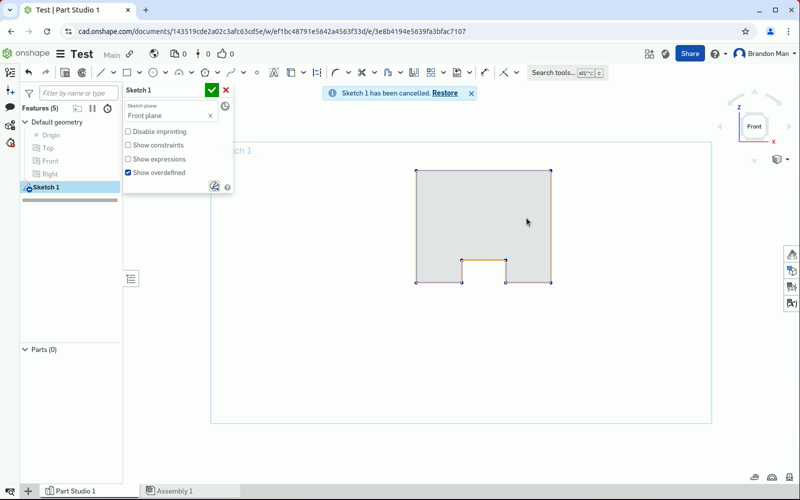
click(526, 217)
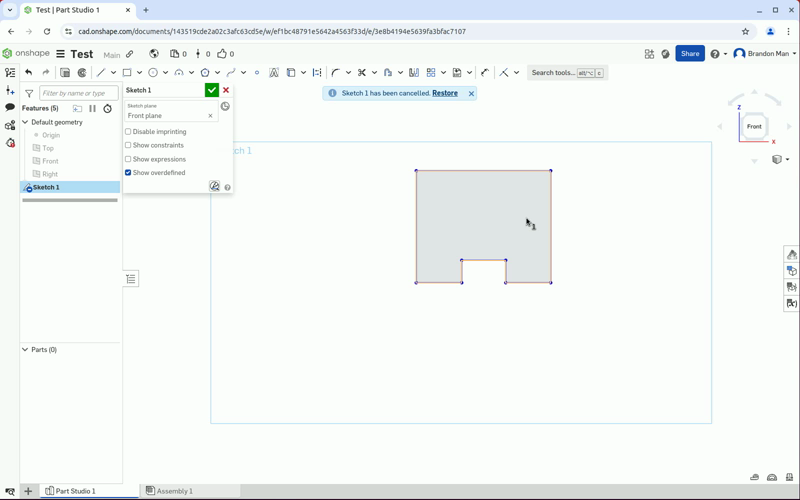
mouse_move(73, 352)
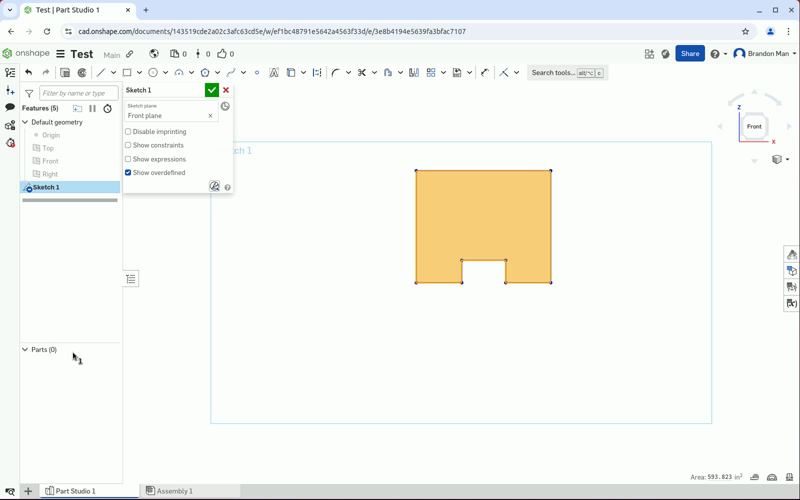
key(shift+y)
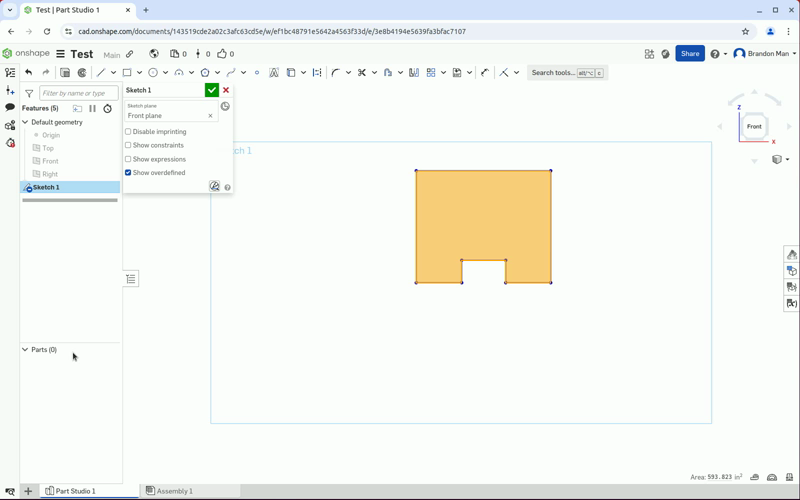
key(shift+e)
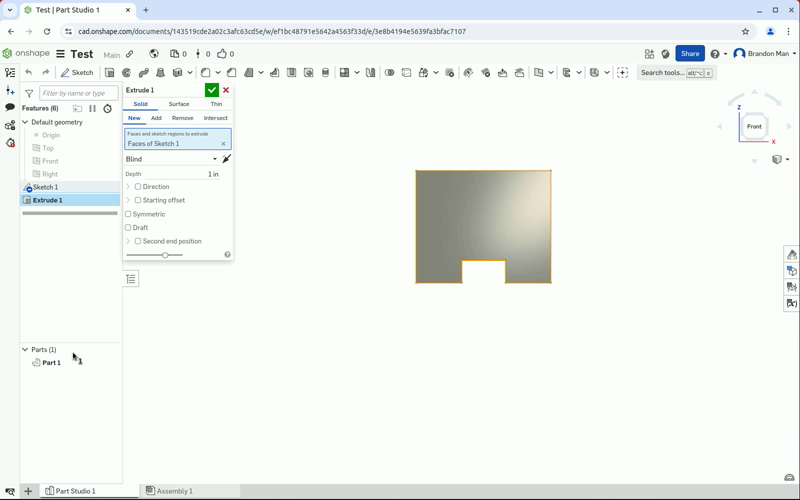
mouse_move(143, 106)
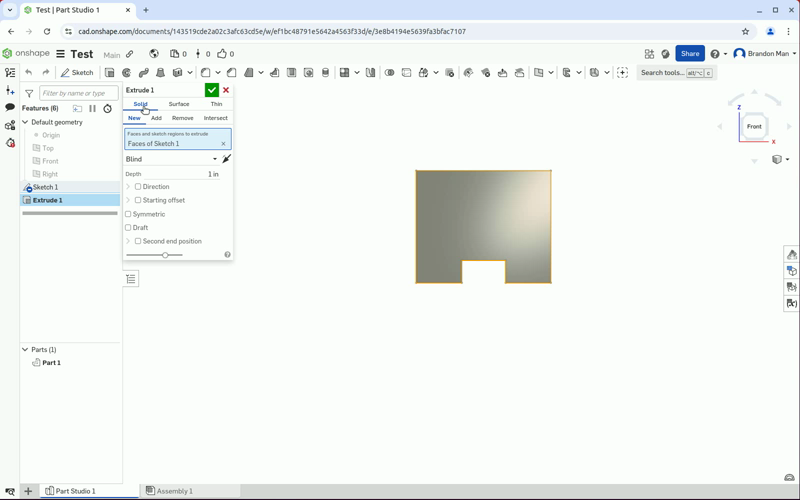
click(143, 106)
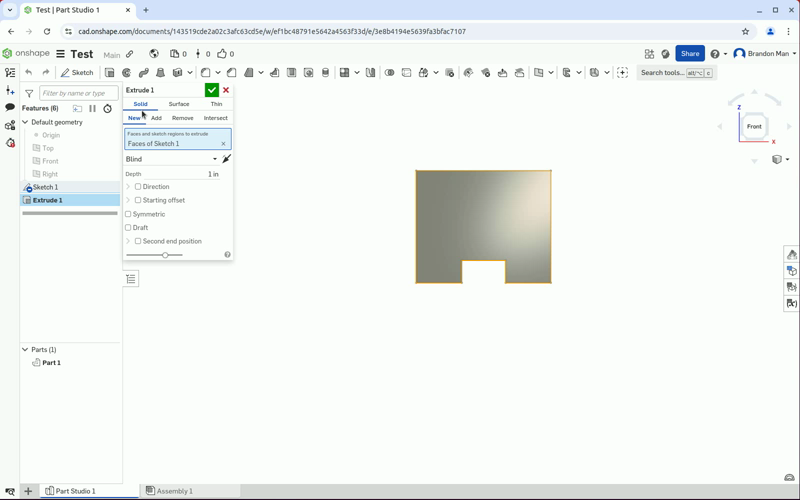
mouse_move(137, 120)
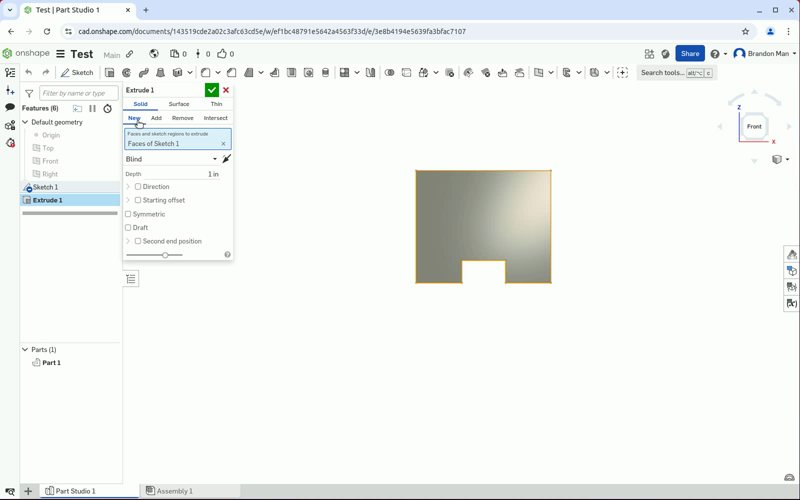
click(137, 120)
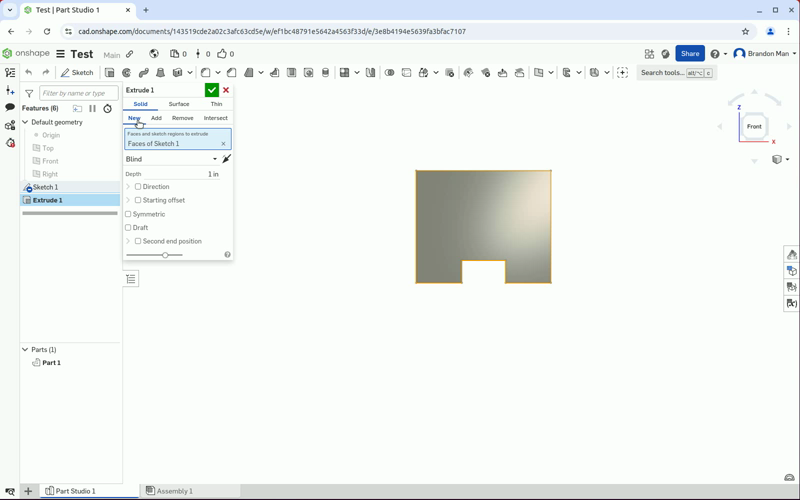
key(tab, 4)
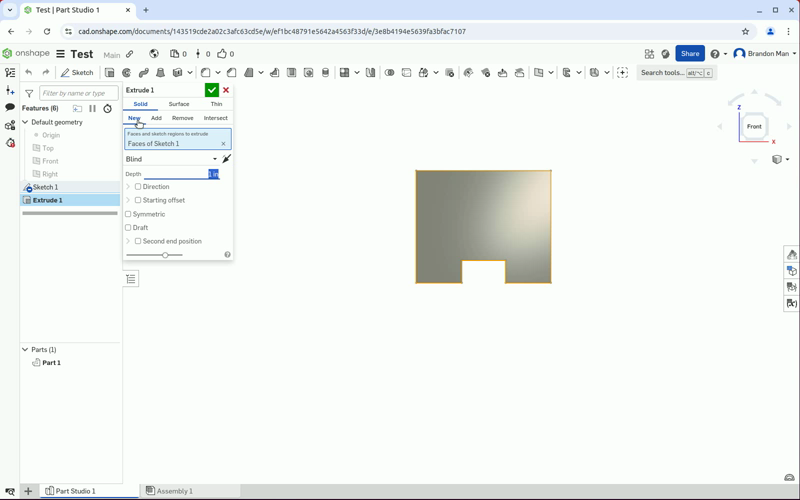
text(18.535)
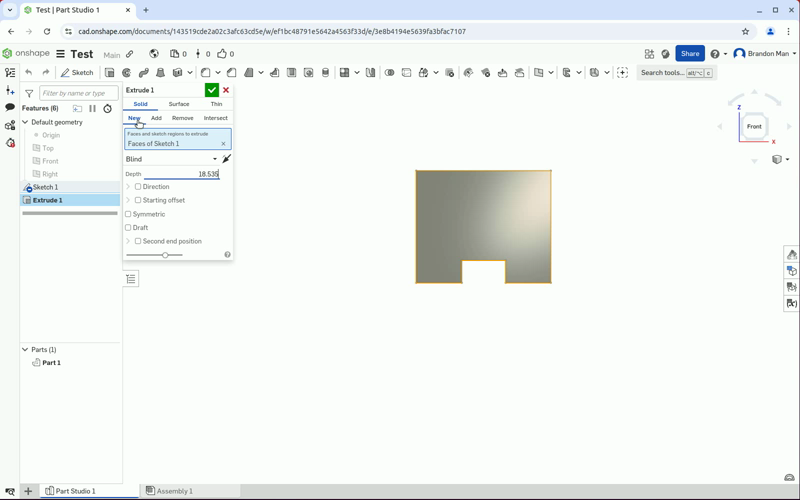
key(enter)
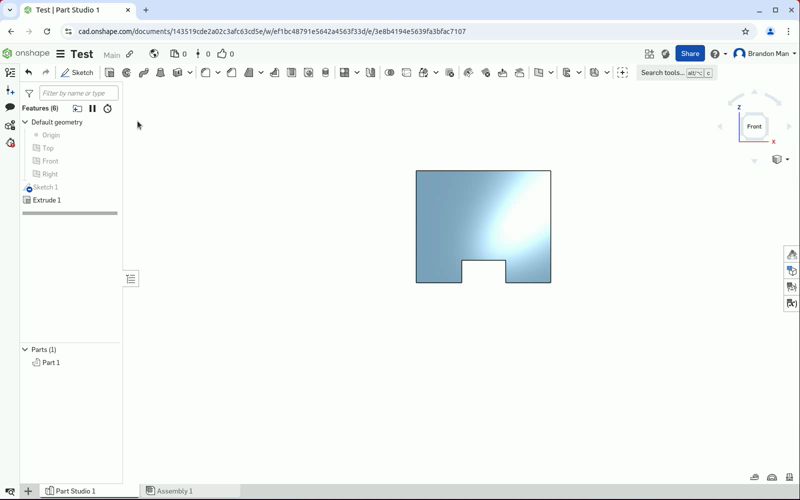
key(shift+h)
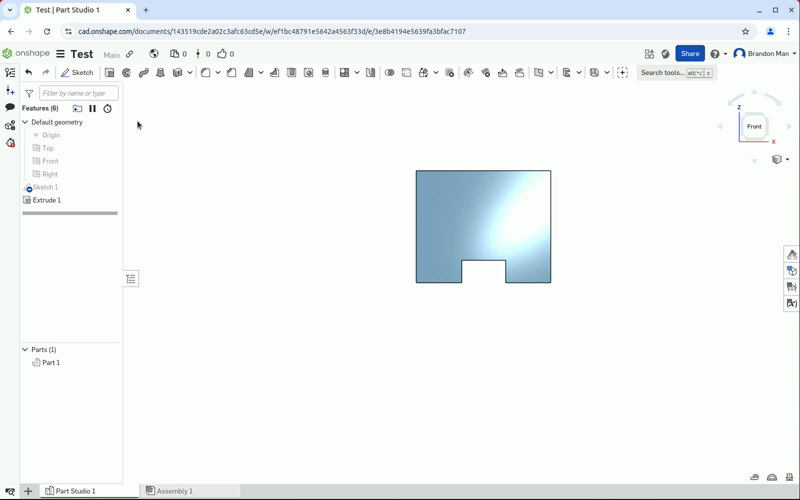
key(shift+h)
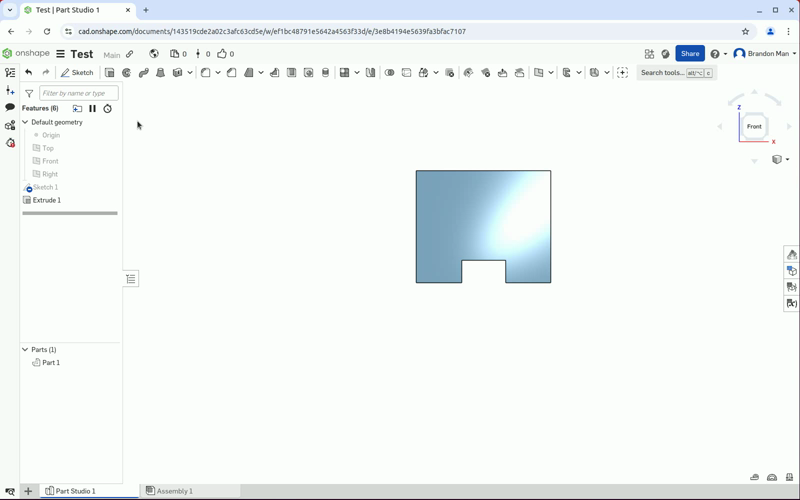
mouse_move(73, 189)
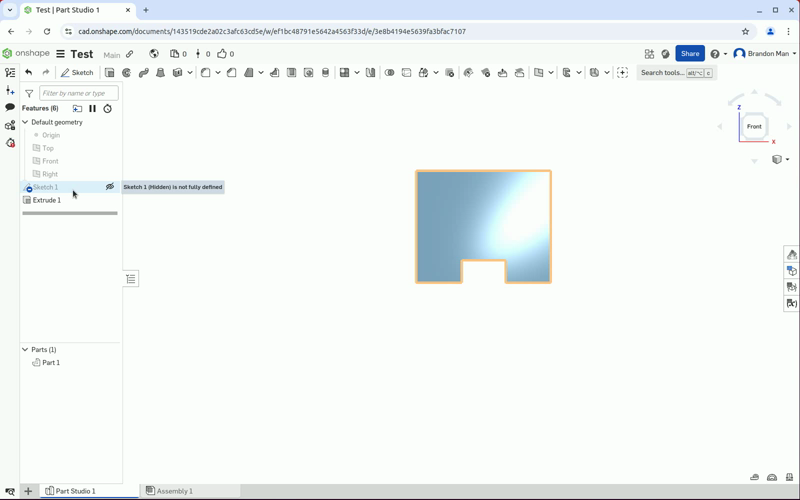
click(73, 189)
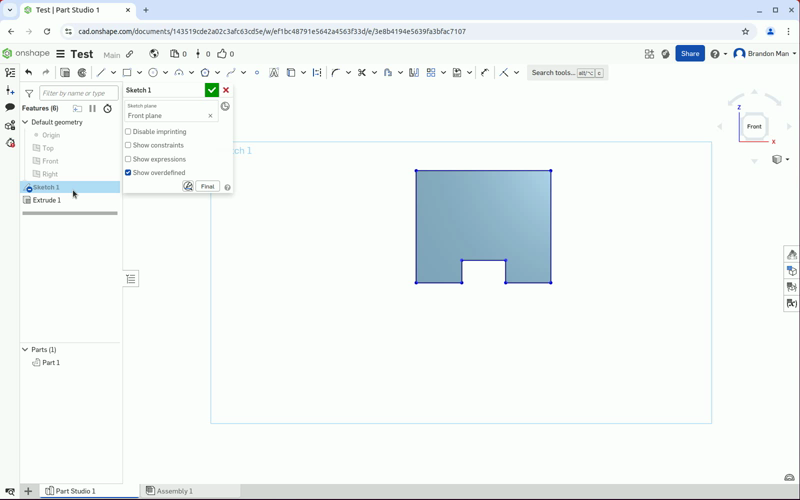
mouse_move(229, 92)
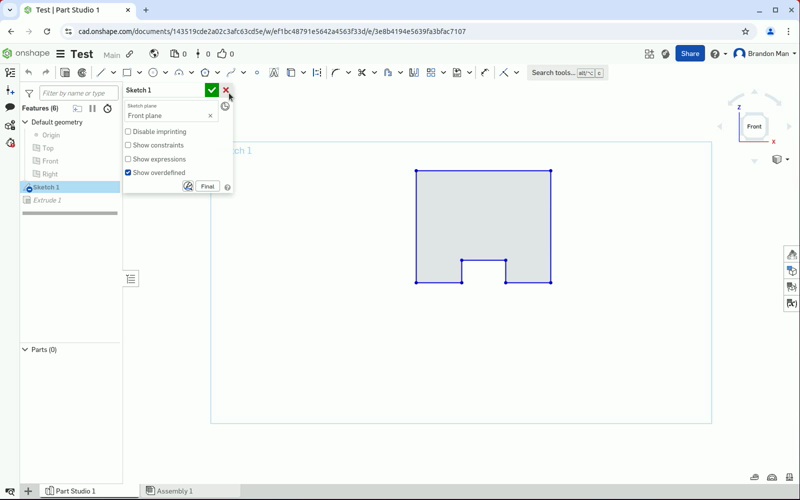
click(229, 92)
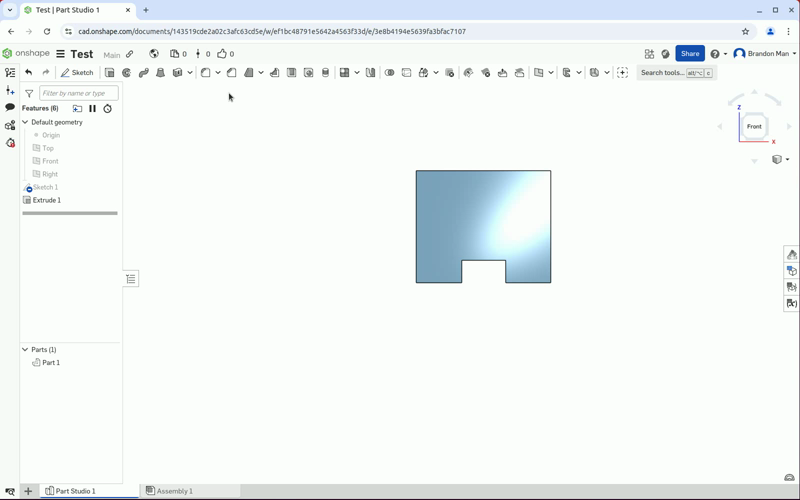
mouse_move(73, 352)
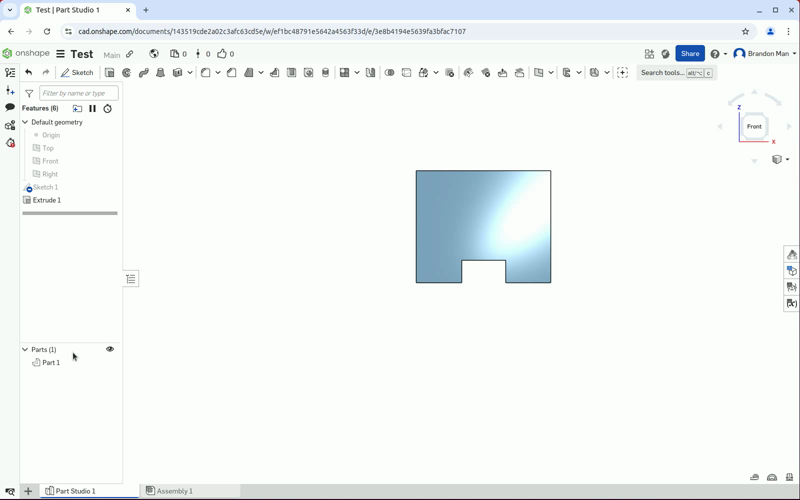
key(y)
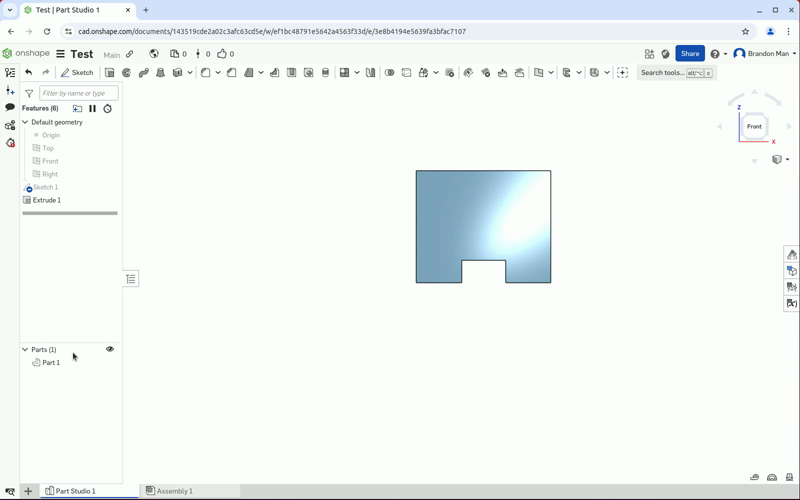
key(shift+p)
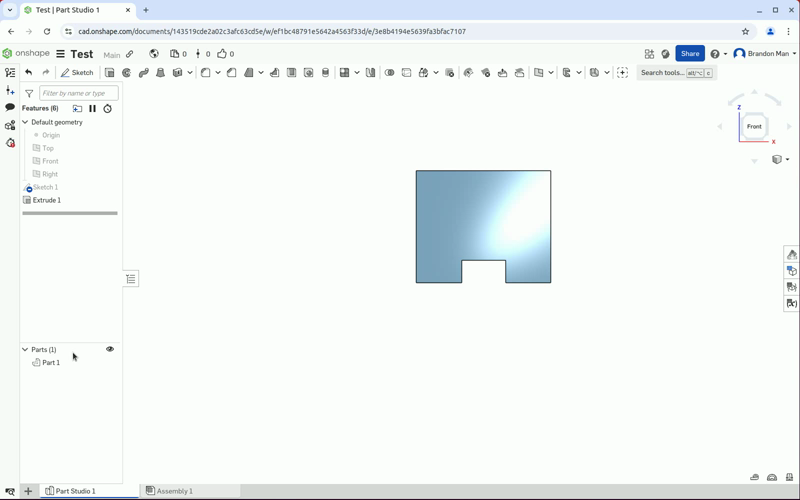
key(space)
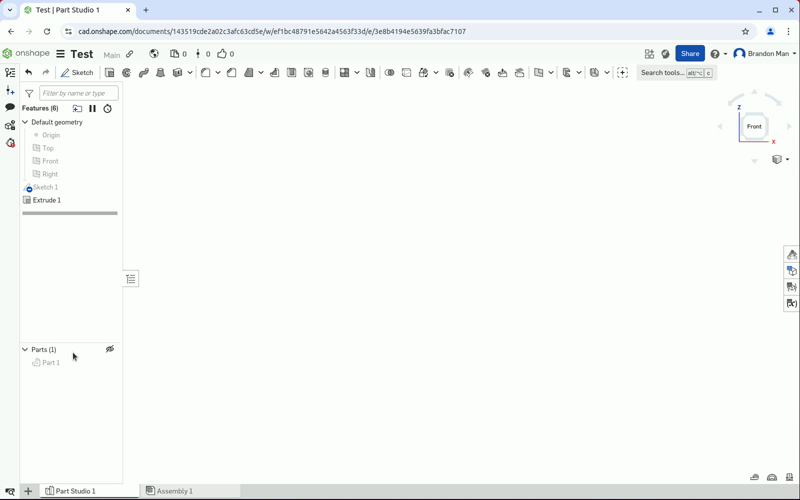
key_down(shift)
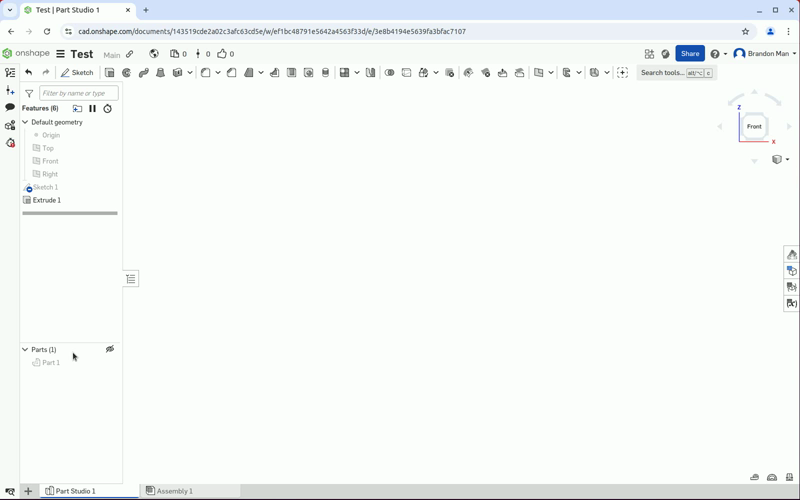
key(down)
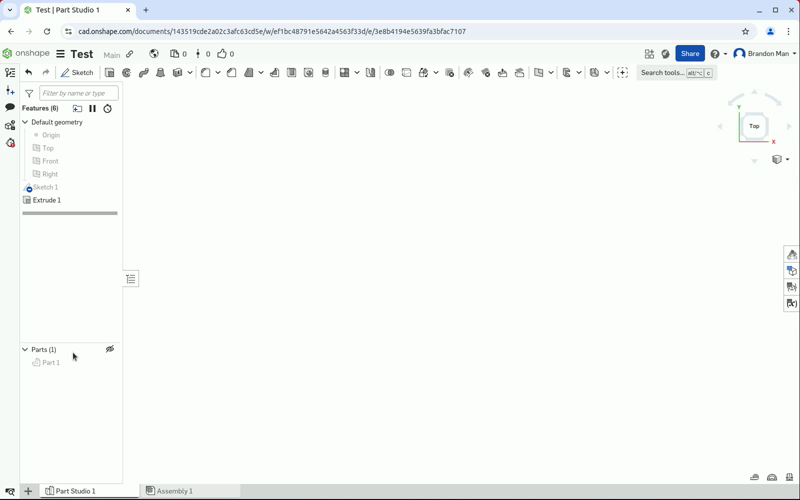
key_up(shift)
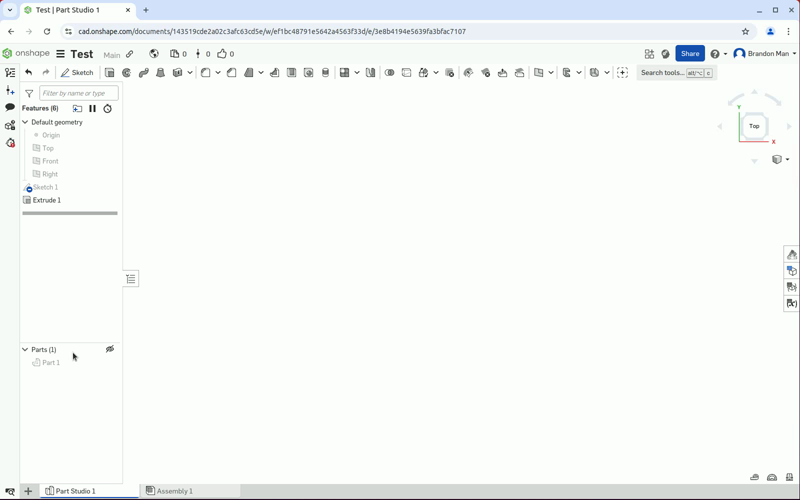
mouse_move(73, 352)
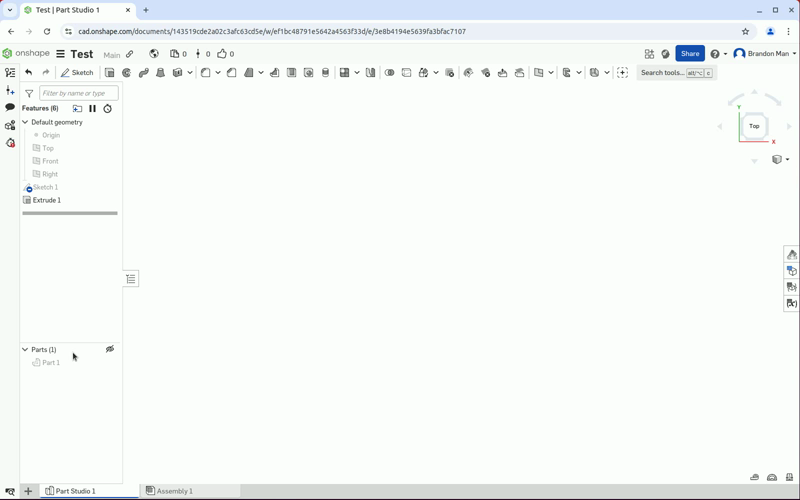
key(shift+y)
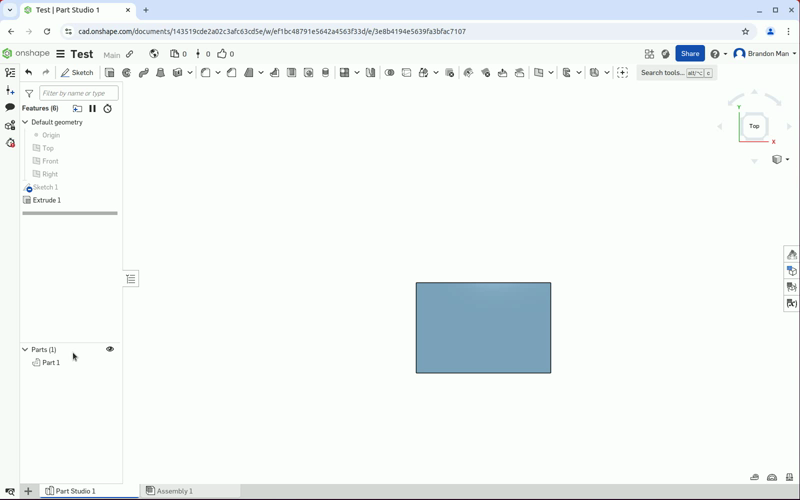
mouse_move(541, 75)
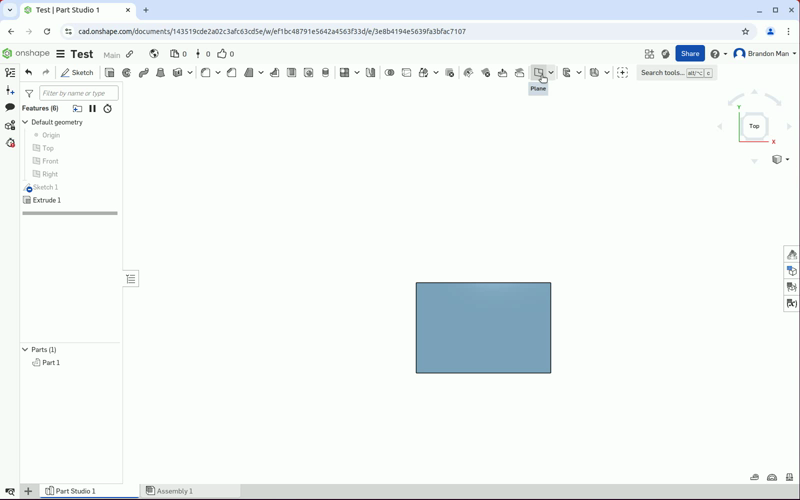
click(541, 75)
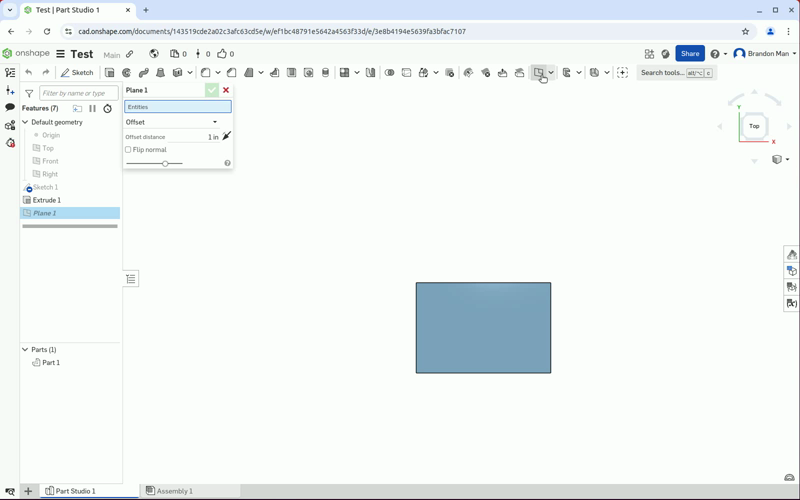
mouse_move(73, 150)
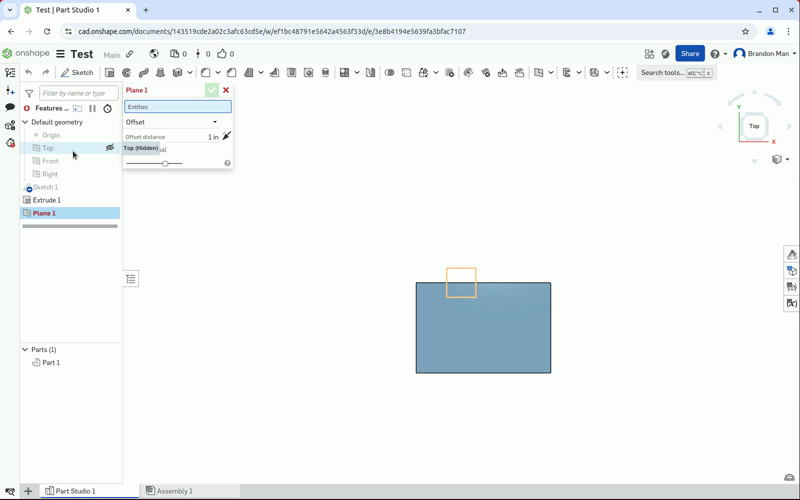
click(73, 150)
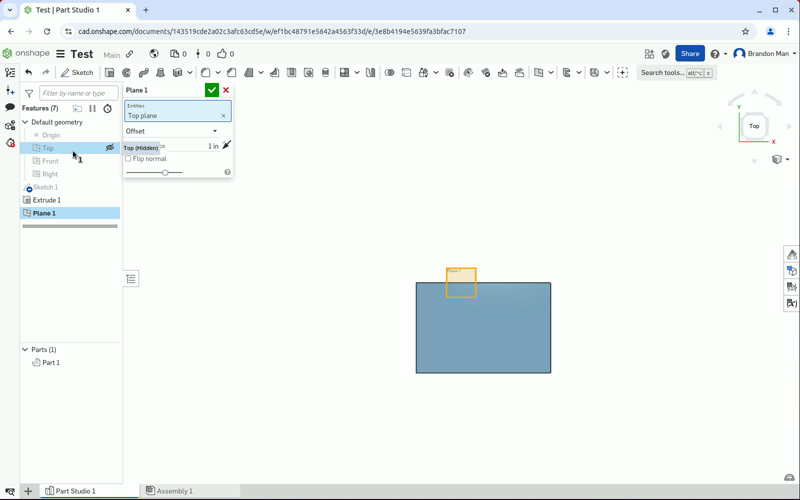
key(tab, 2)
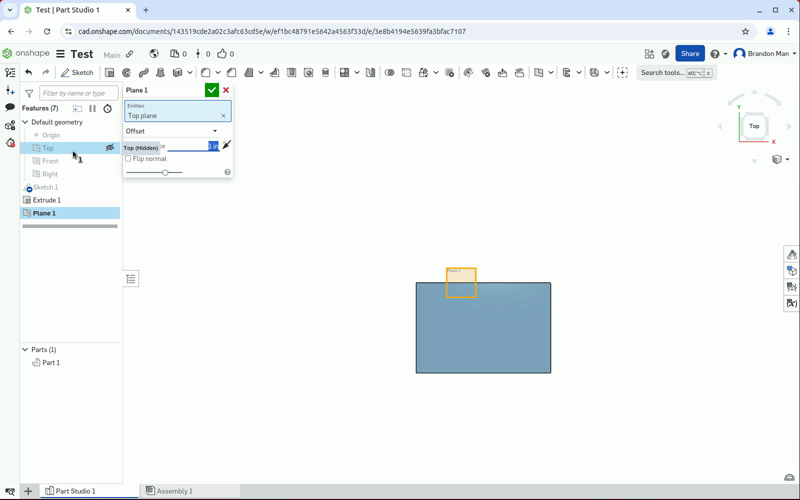
text(23.108)
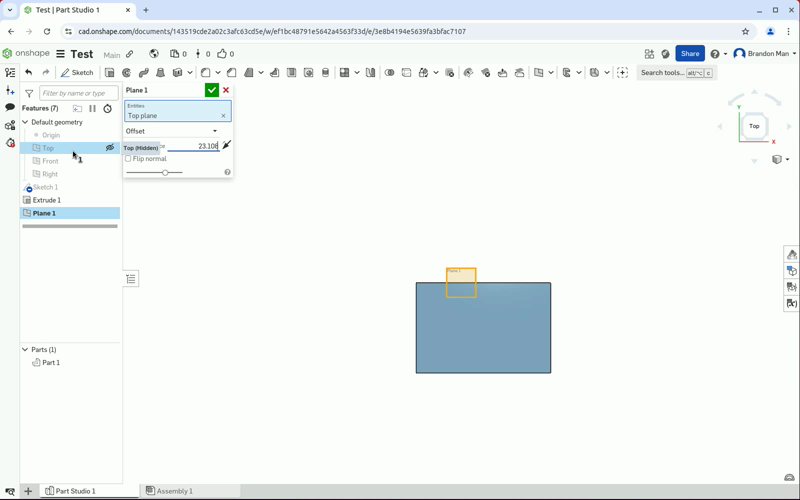
key(enter, 2)
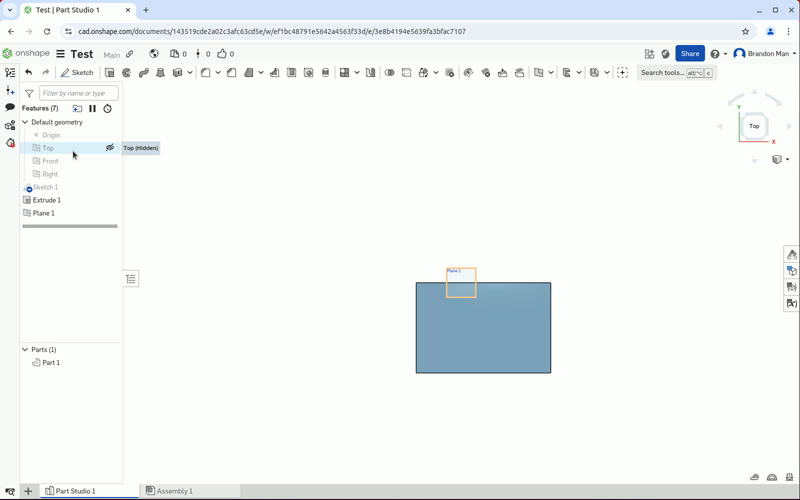
key(shift+s)
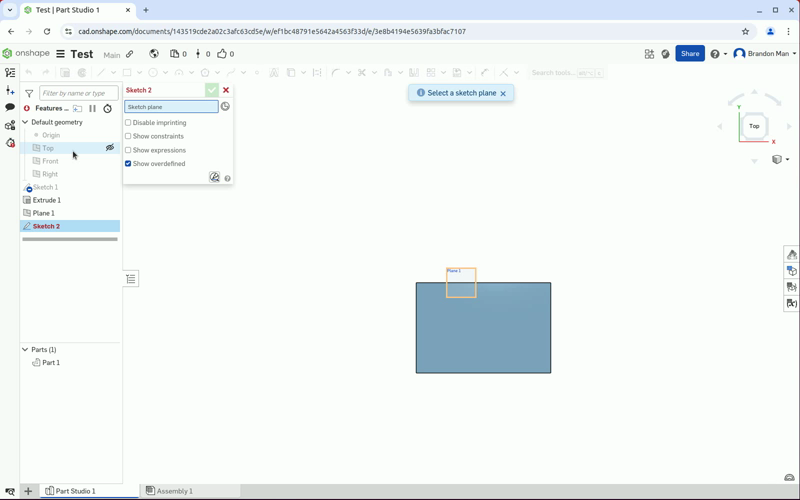
mouse_move(73, 215)
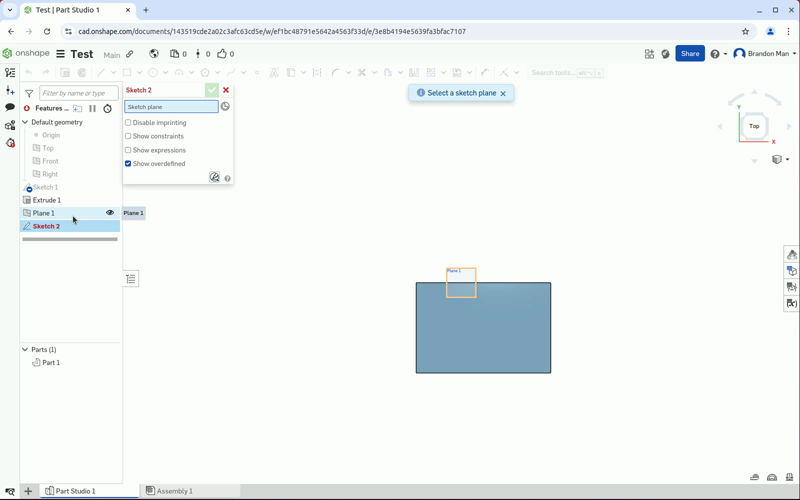
click(73, 215)
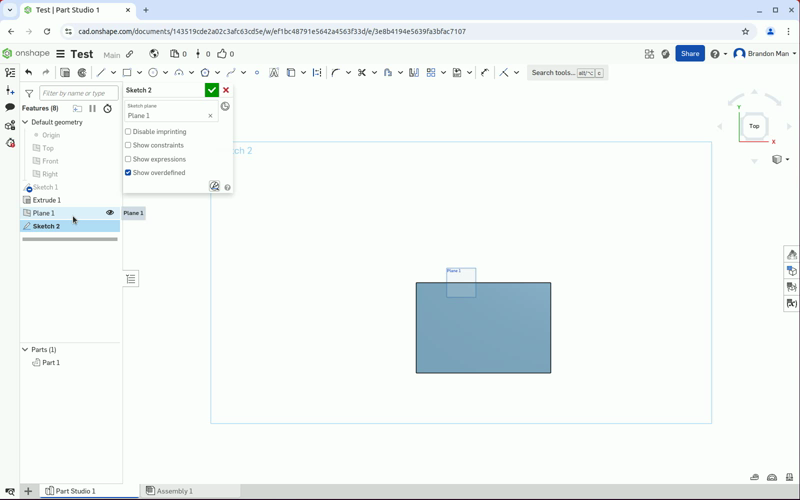
mouse_move(73, 352)
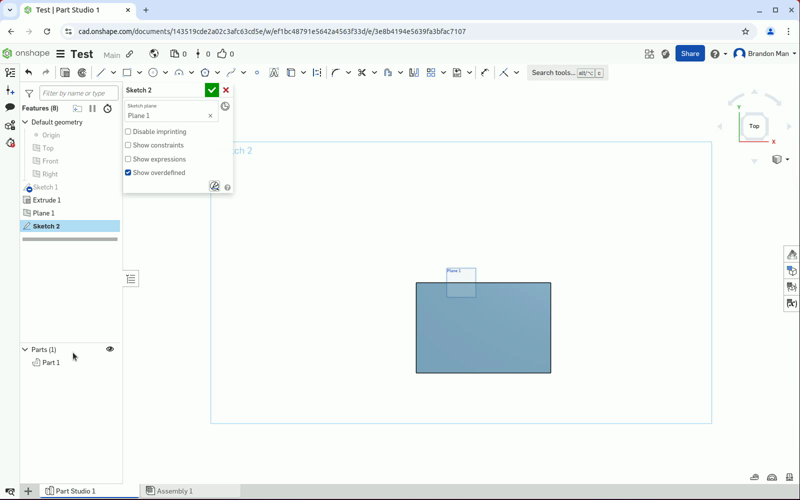
key(y)
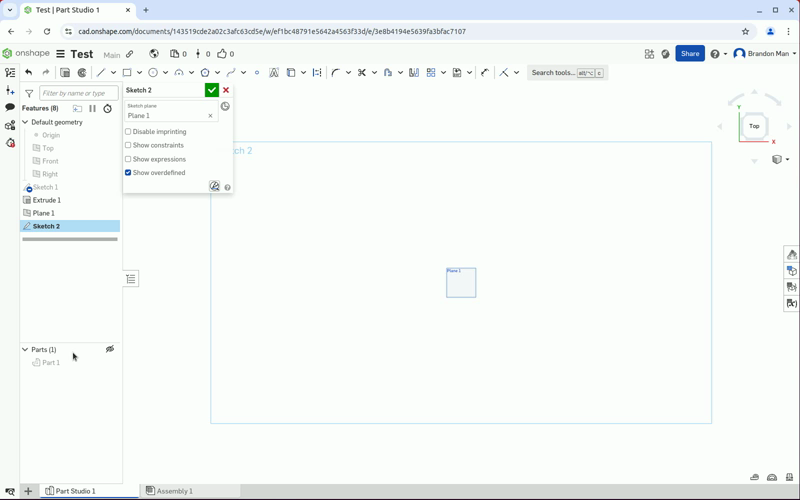
key(l)
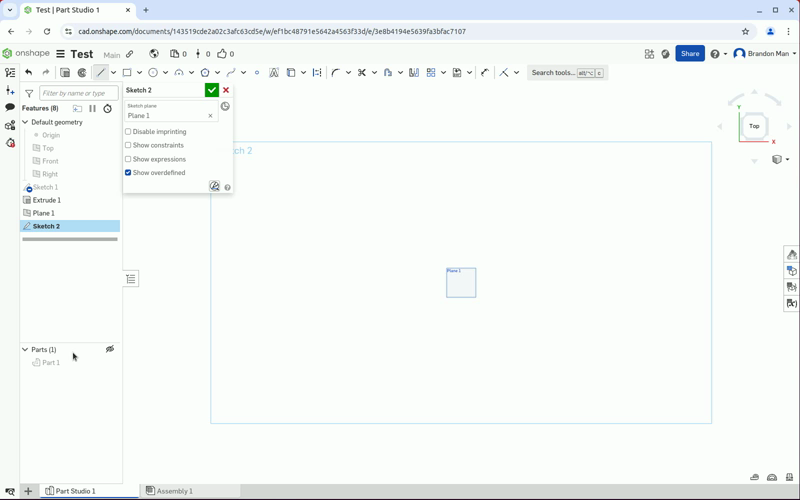
key_down(shift)
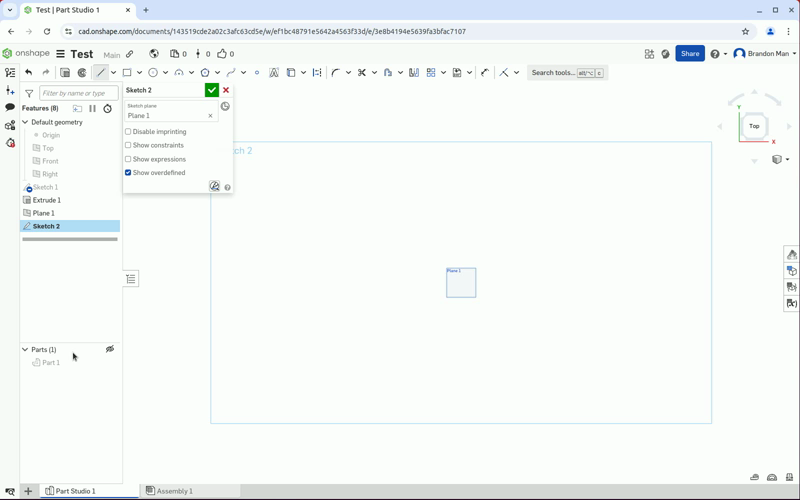
mouse_move(416, 351)
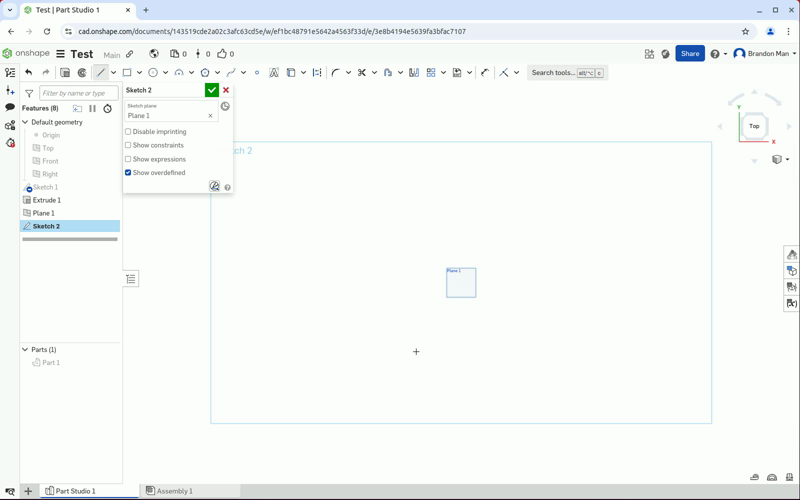
click(416, 351)
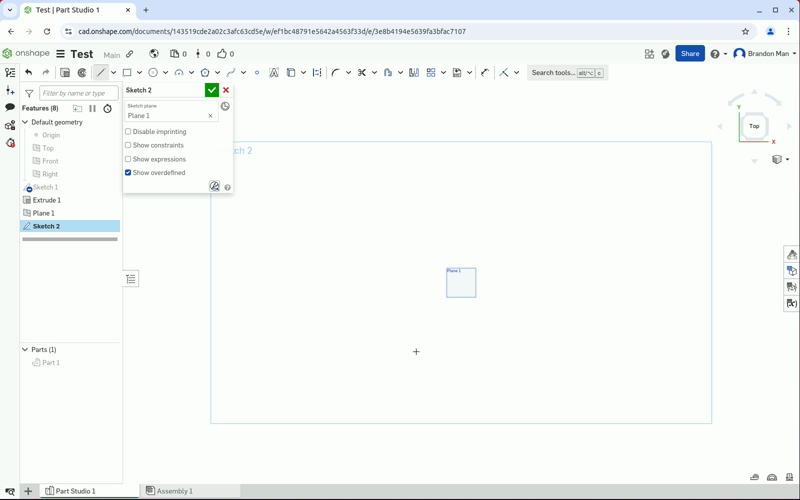
key_up(shift)
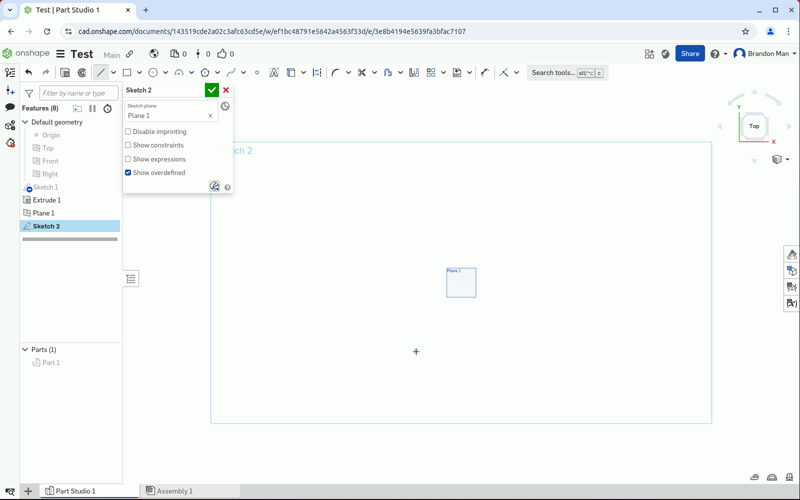
key_down(shift)
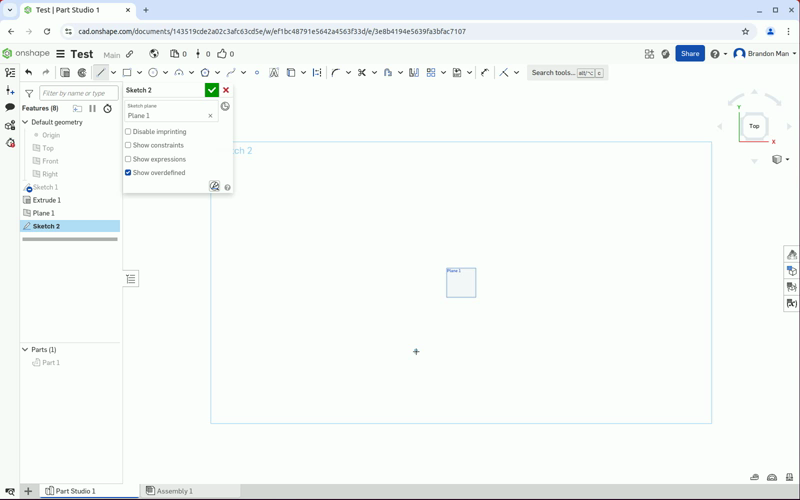
mouse_move(550, 351)
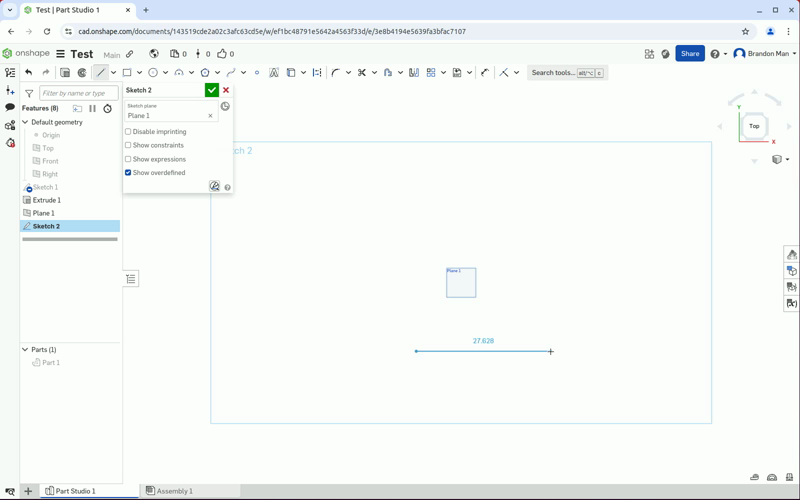
click(550, 351)
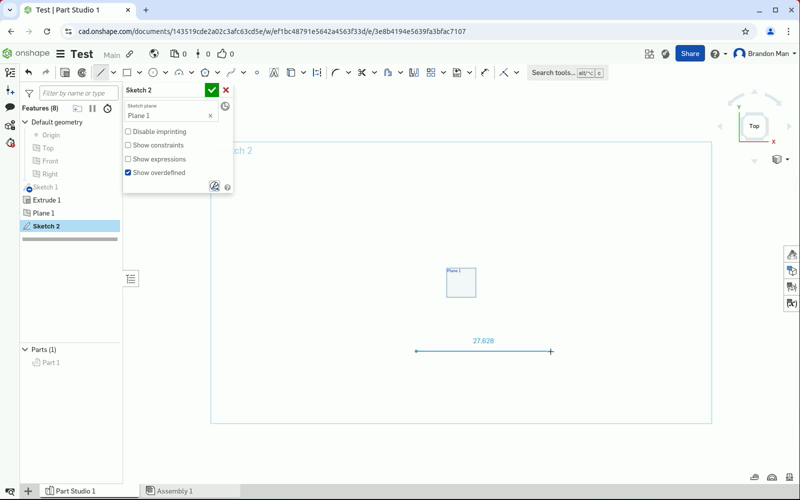
key_up(shift)
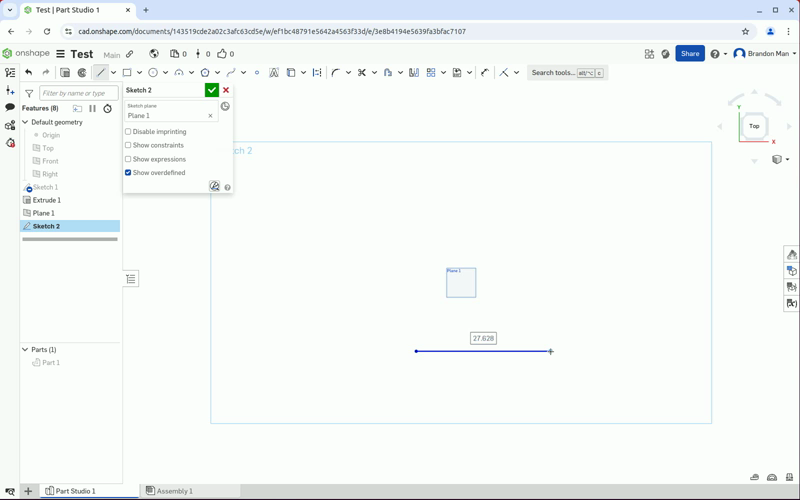
key_down(shift)
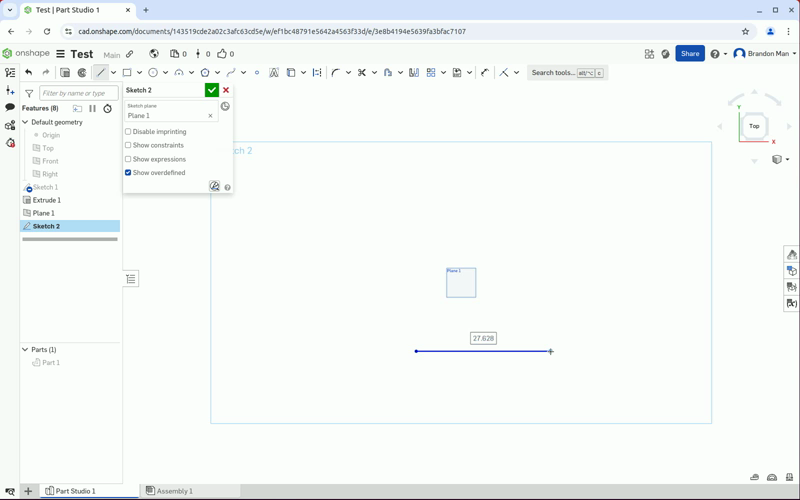
mouse_move(580, 351)
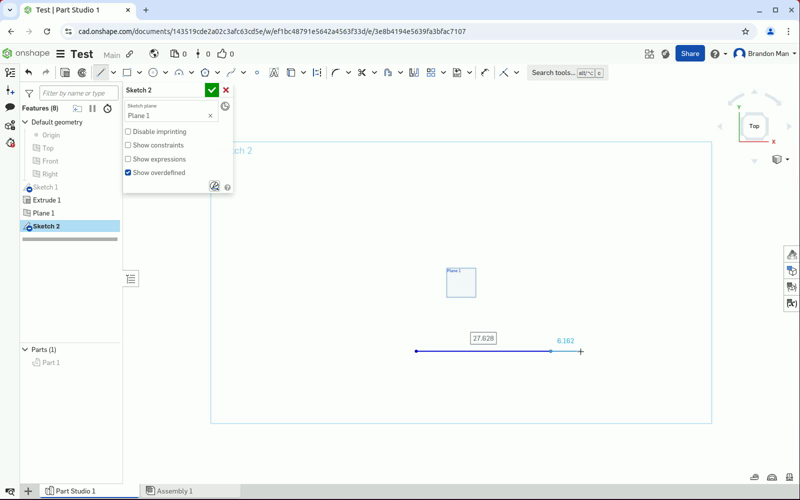
mouse_move(550, 305)
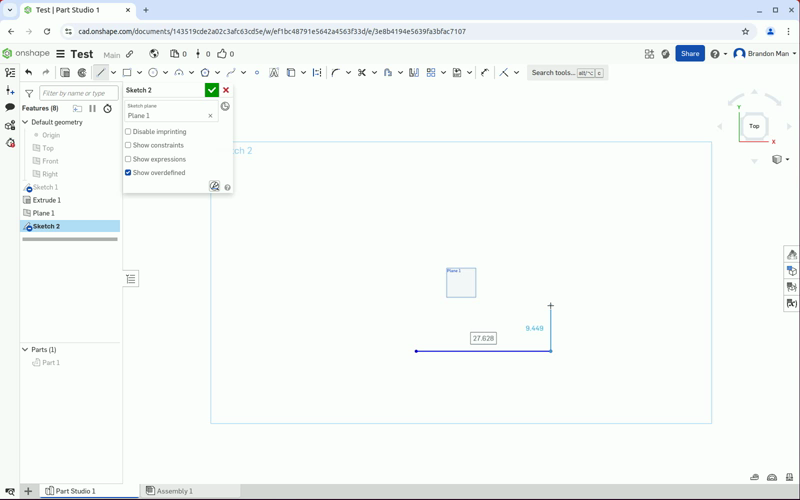
click(550, 305)
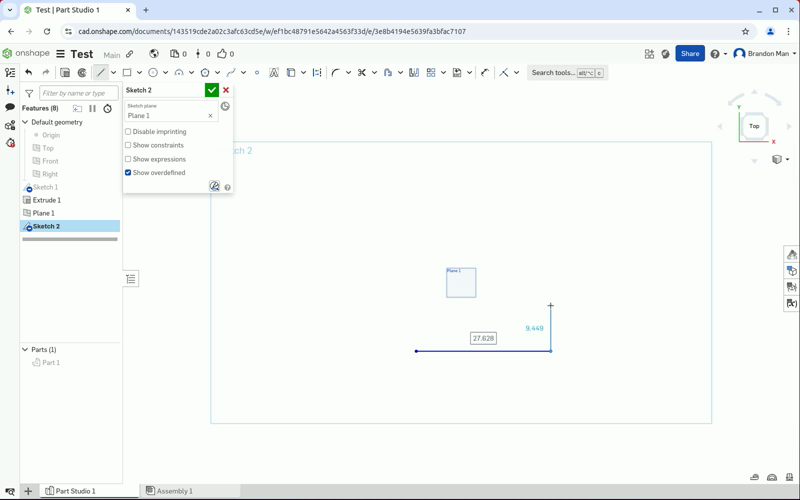
key_up(shift)
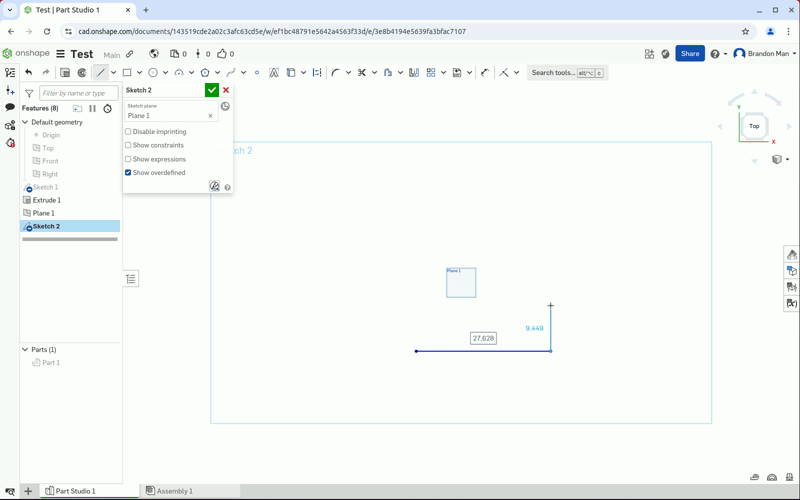
key_down(shift)
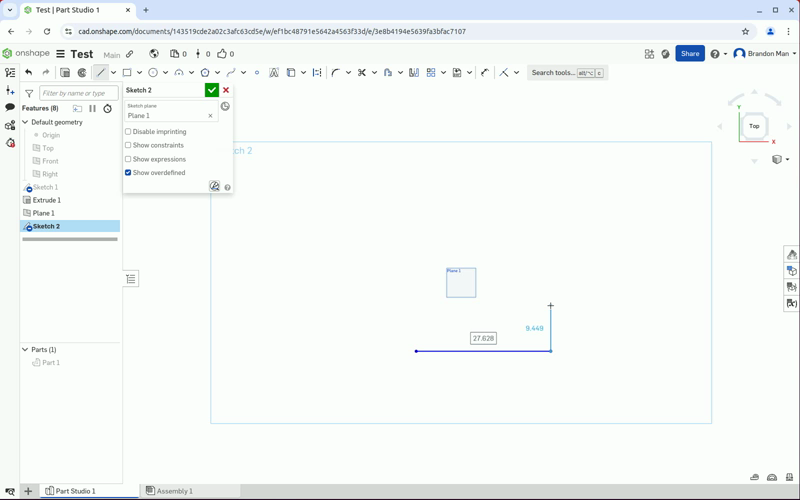
mouse_move(416, 305)
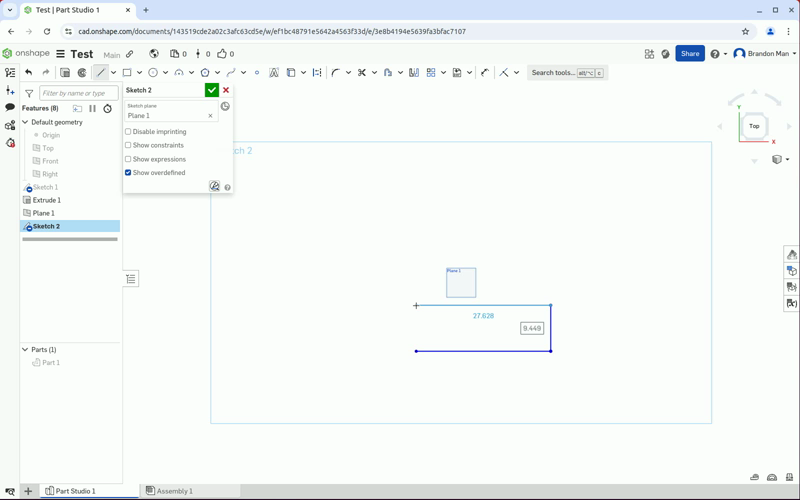
click(416, 305)
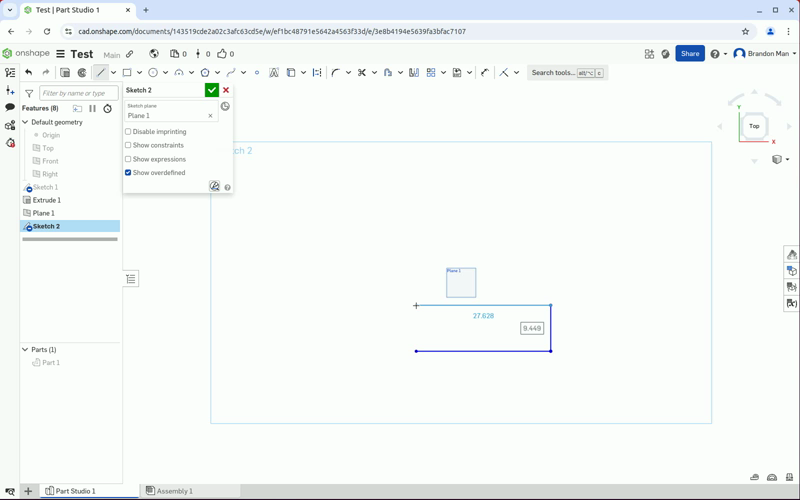
key_up(shift)
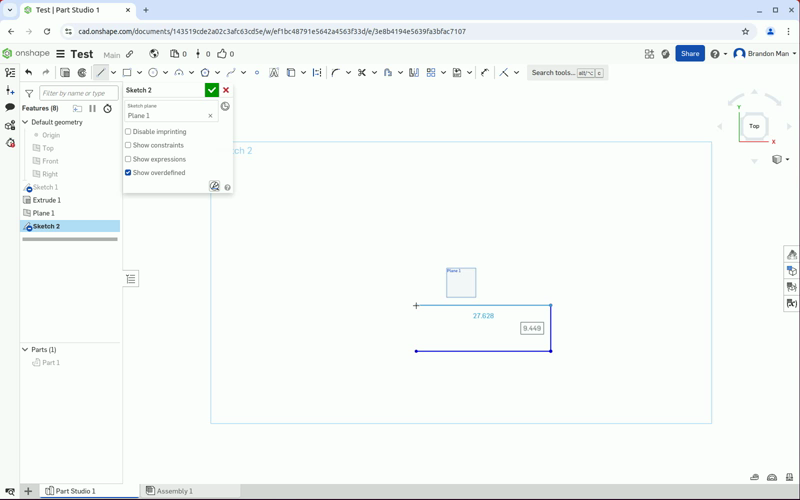
mouse_move(446, 305)
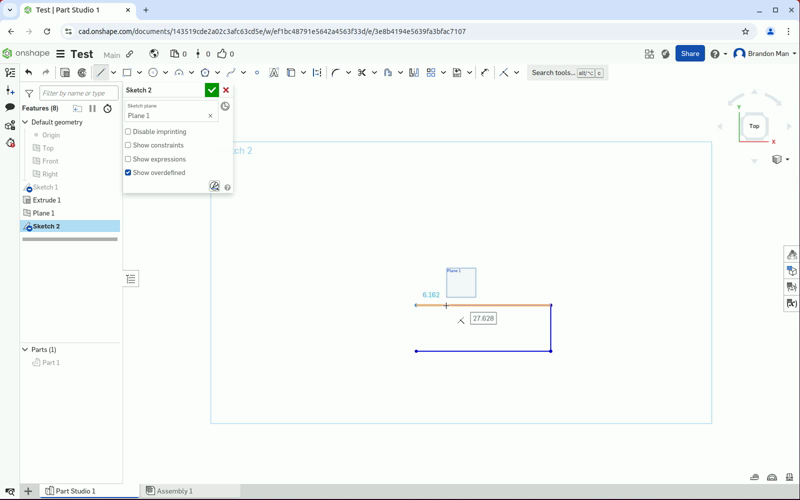
key_down(shift)
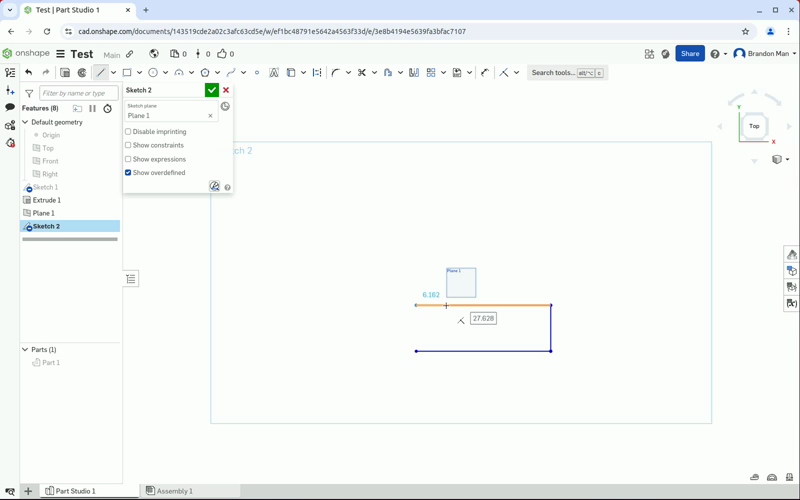
mouse_move(416, 351)
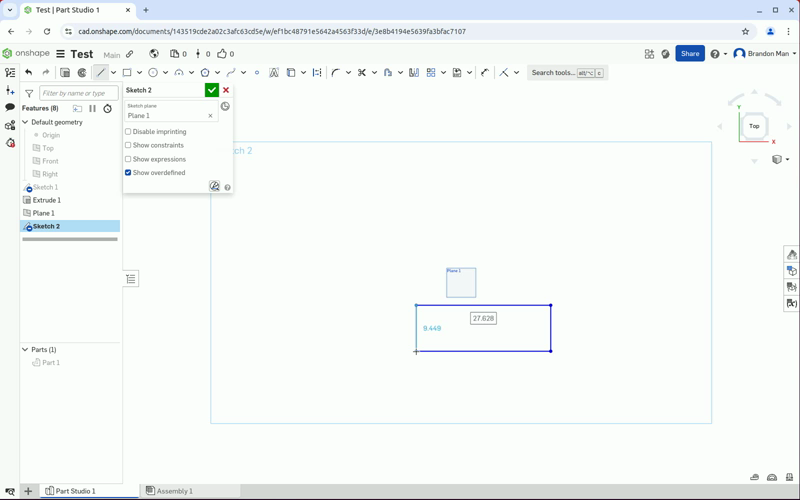
key_up(shift)
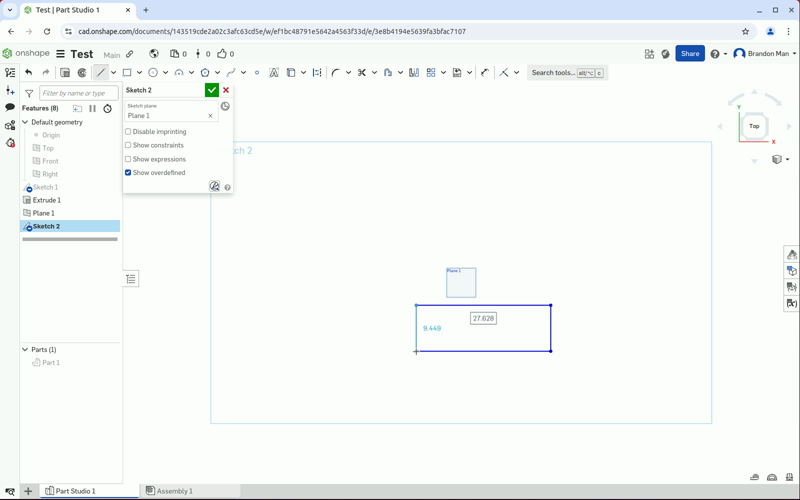
click(416, 351)
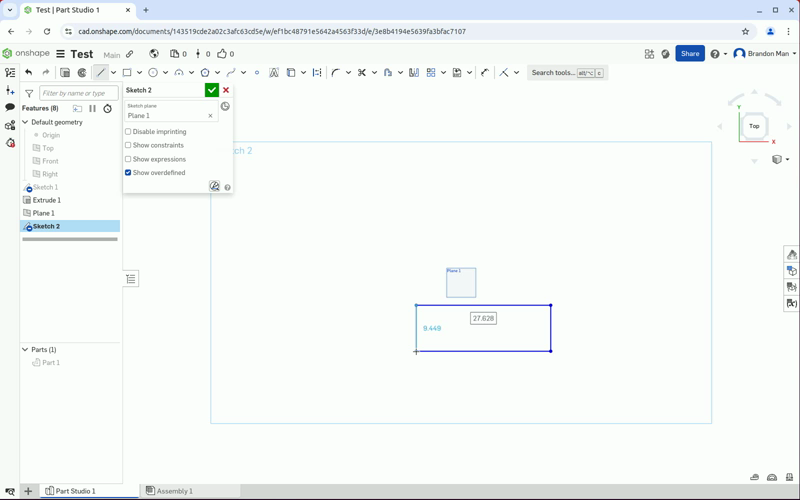
key(esc)
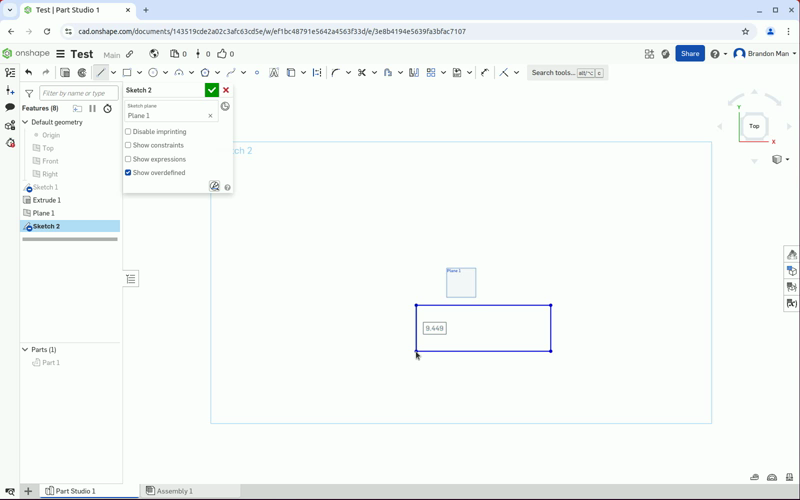
mouse_move(447, 344)
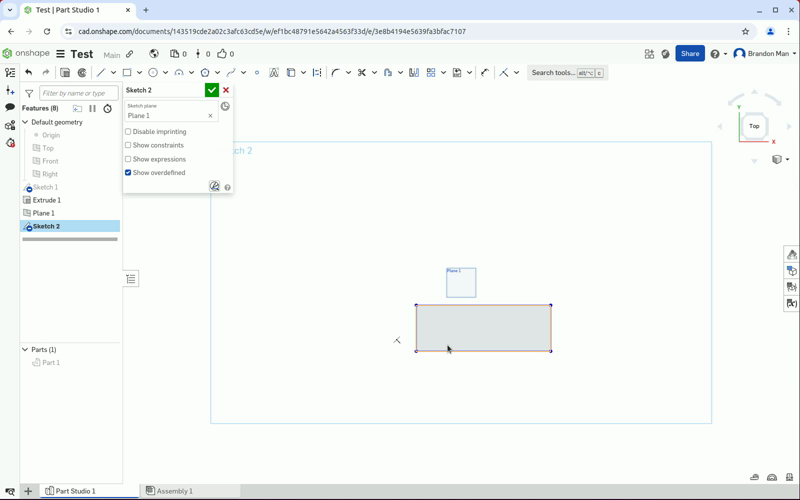
click(447, 344)
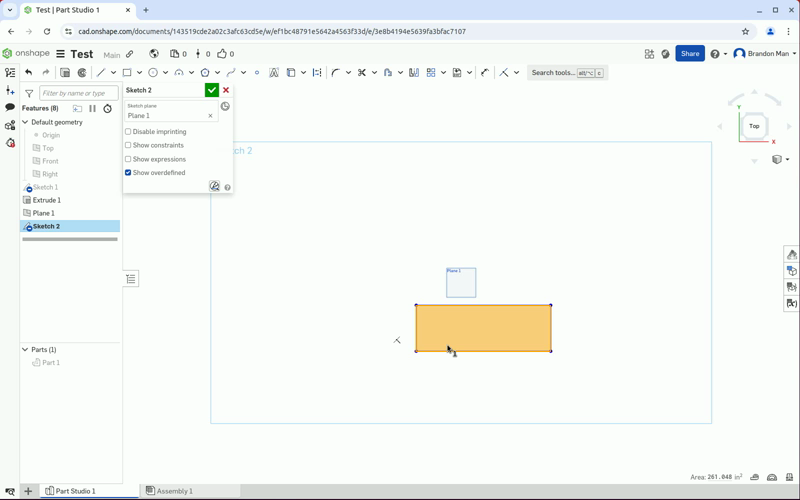
mouse_move(73, 352)
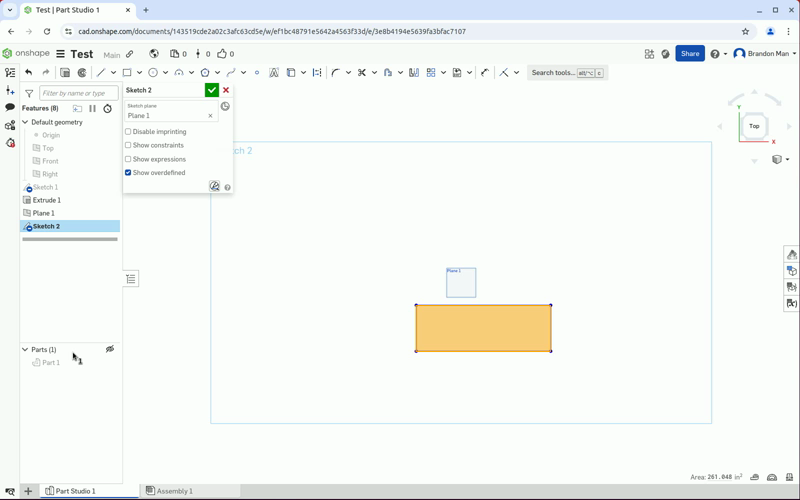
key(shift+y)
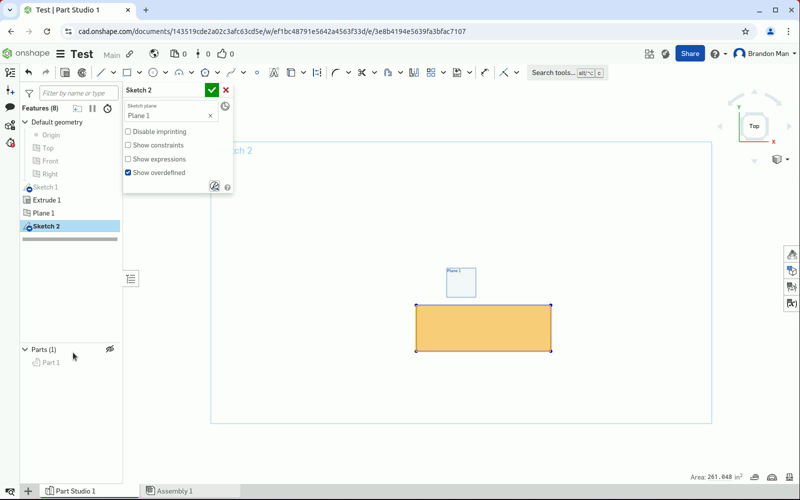
key(shift+e)
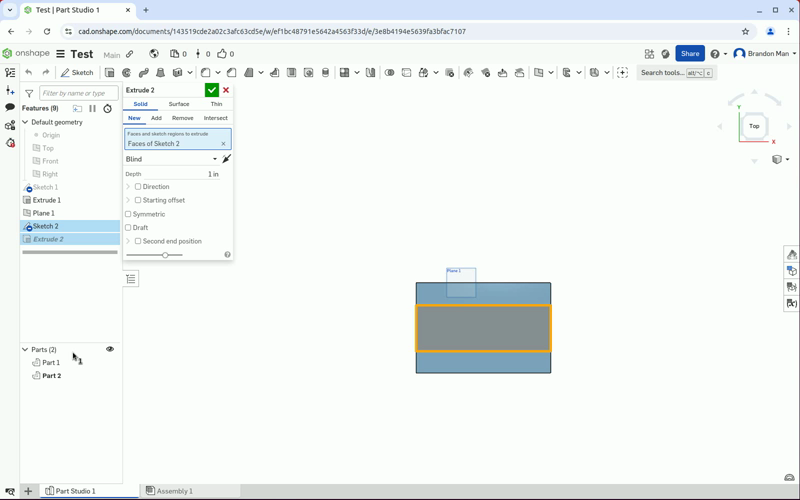
mouse_move(143, 106)
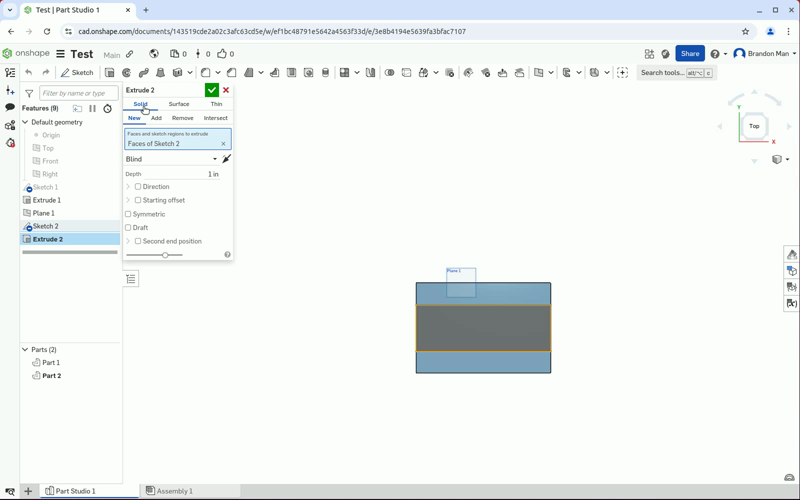
click(143, 106)
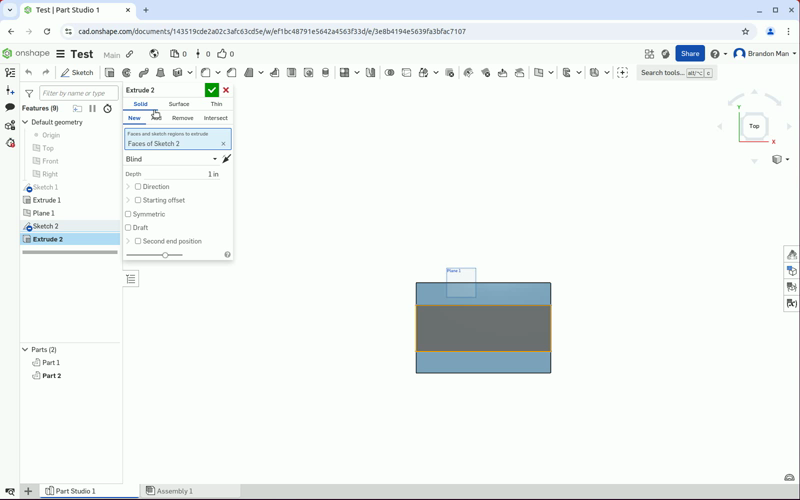
mouse_move(186, 120)
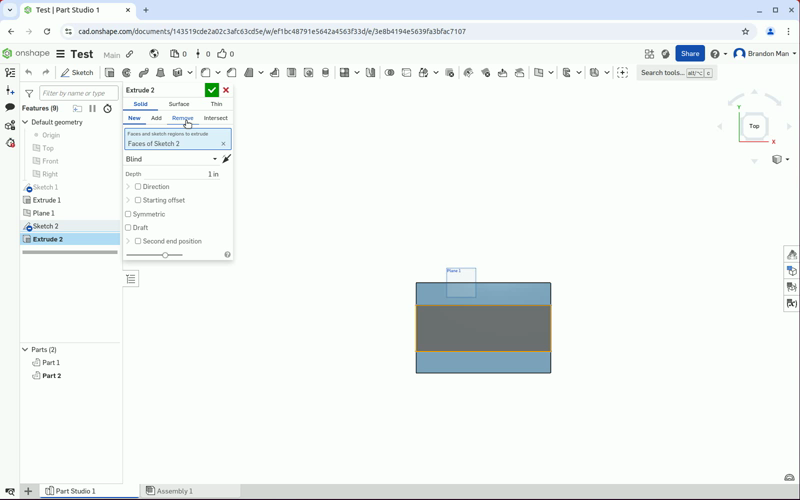
click(186, 120)
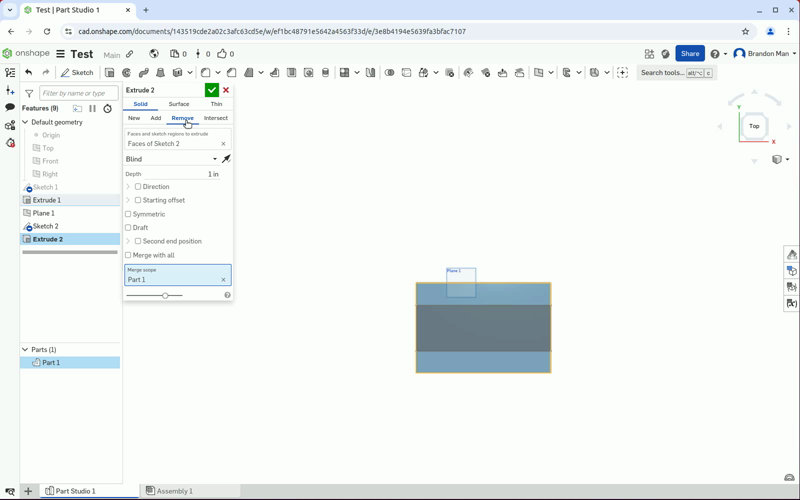
key(tab, 4)
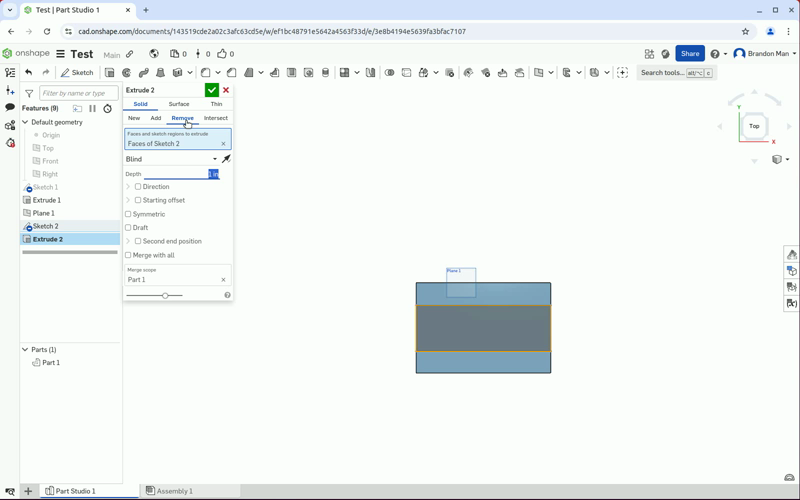
text(4.574)
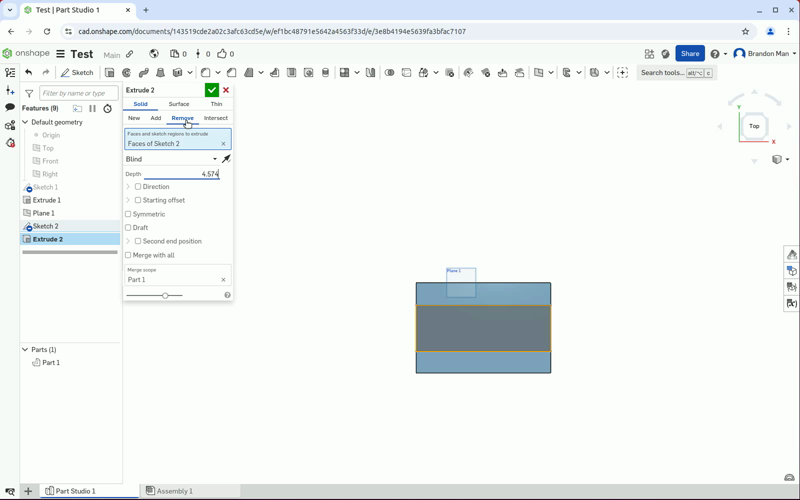
key(tab, 6)
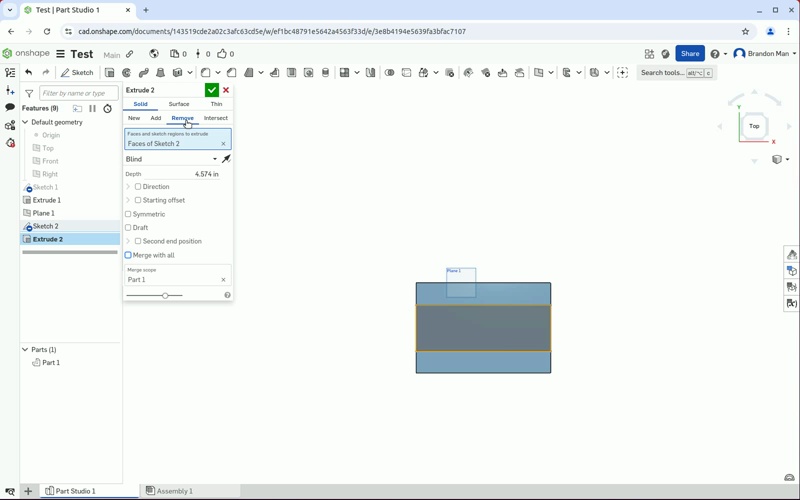
key(space)
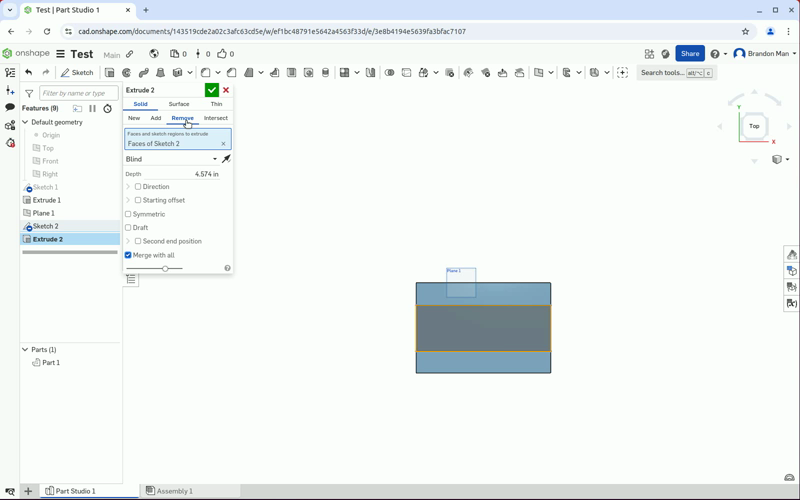
key(enter)
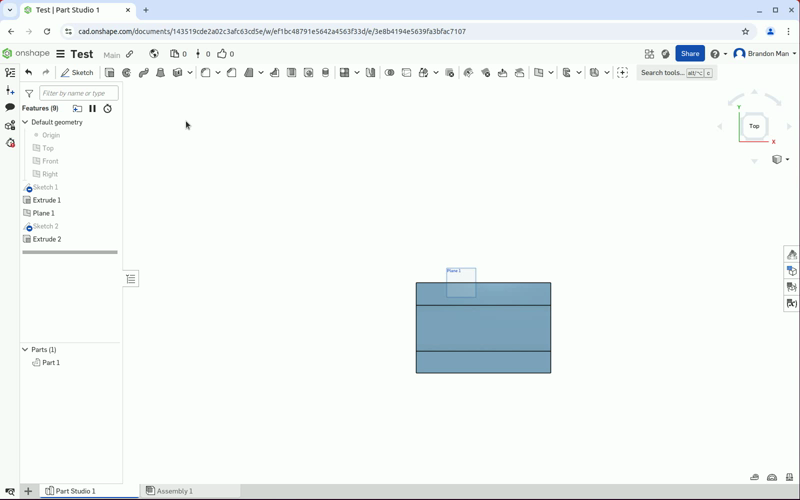
key(shift+h)
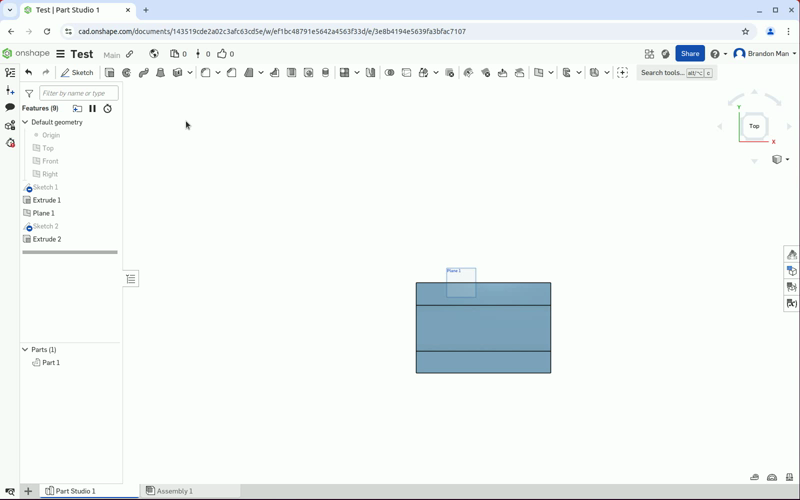
key(shift+h)
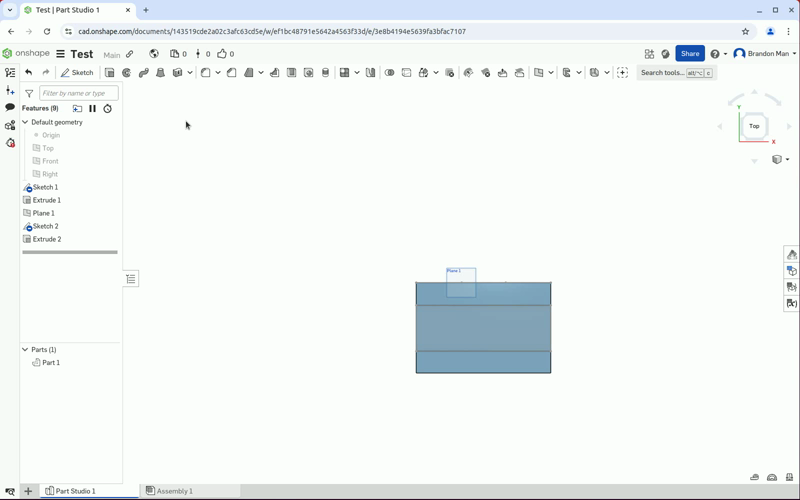
key(shift+7)
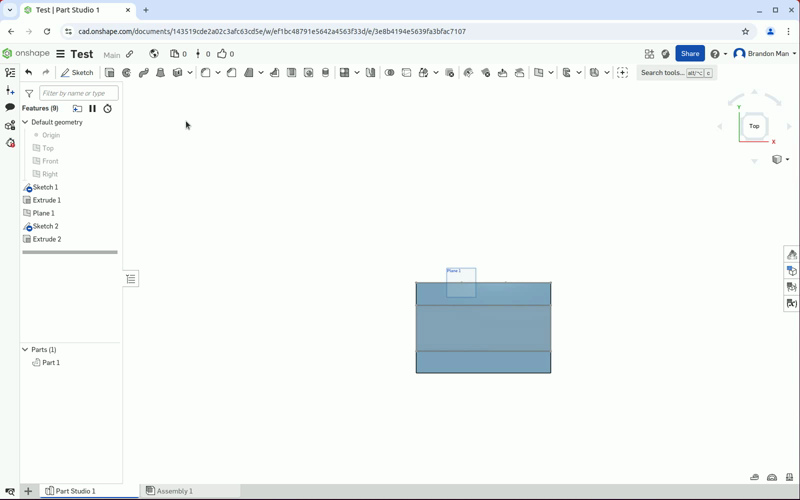
key(up, 3)
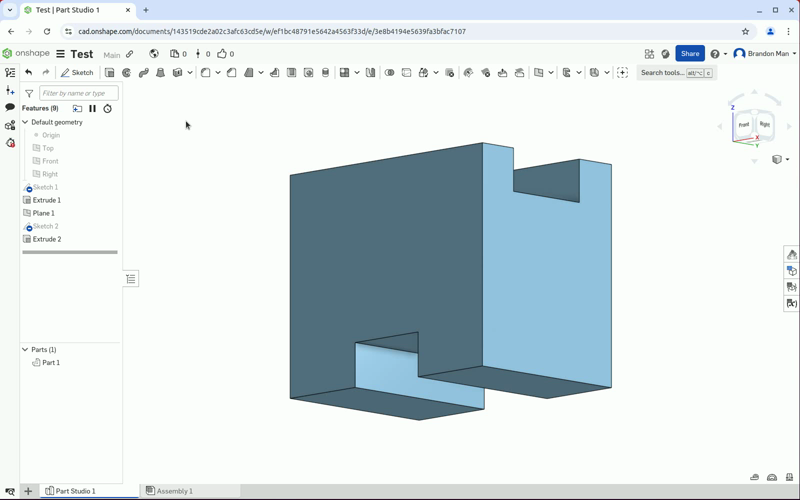
key(left, 3)
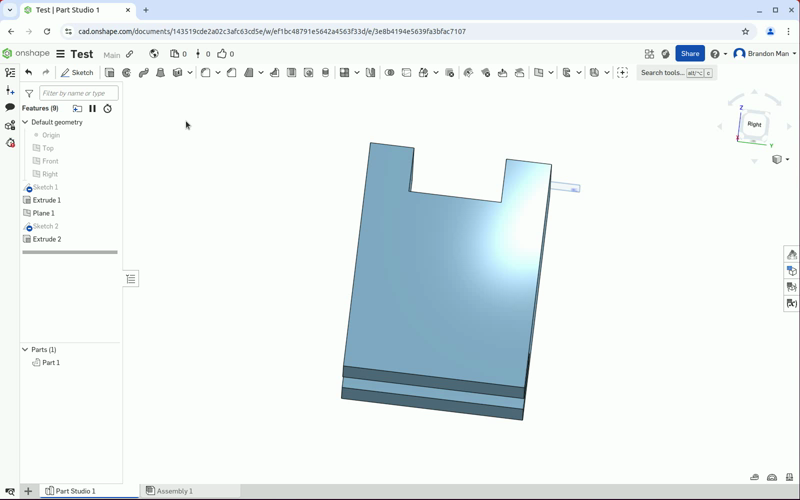
key(right, 3)
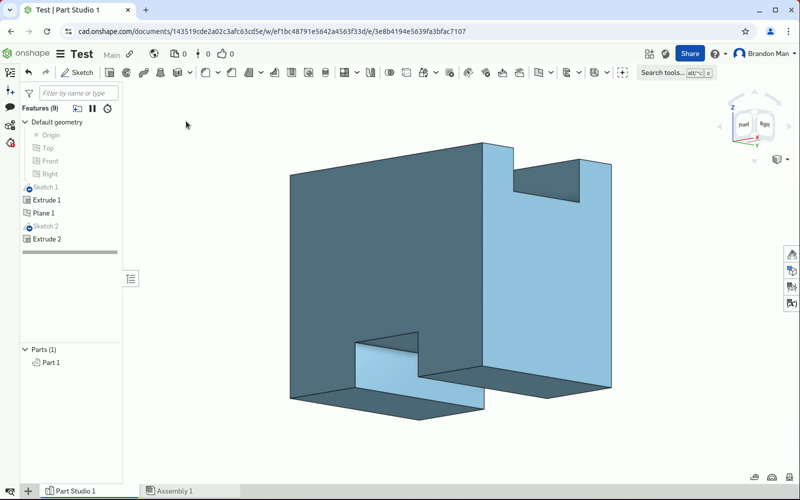
key(down, 3)
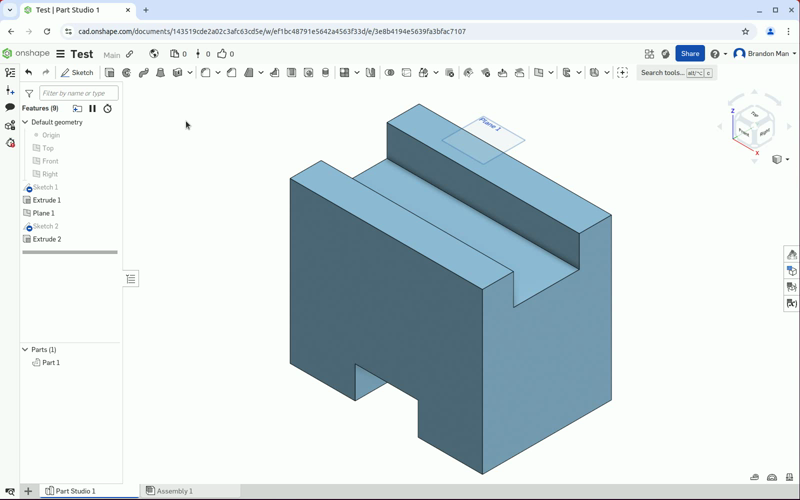
mouse_move(73, 189)
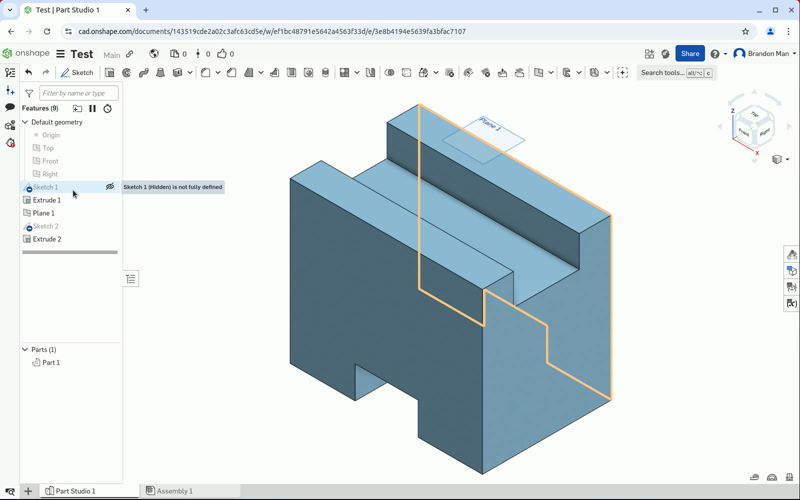
click(73, 189)